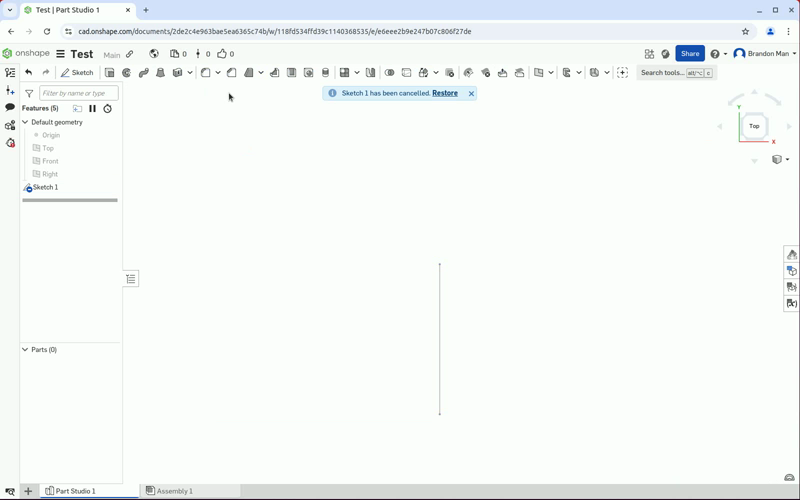
key(shift+h)
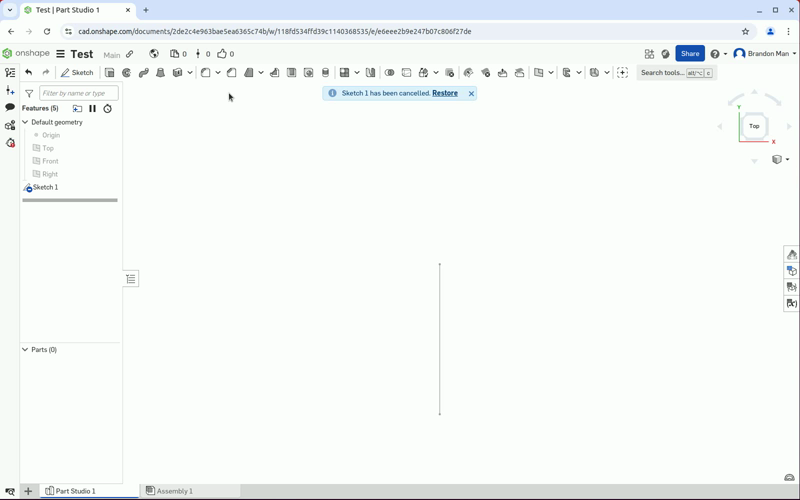
key(shift+s)
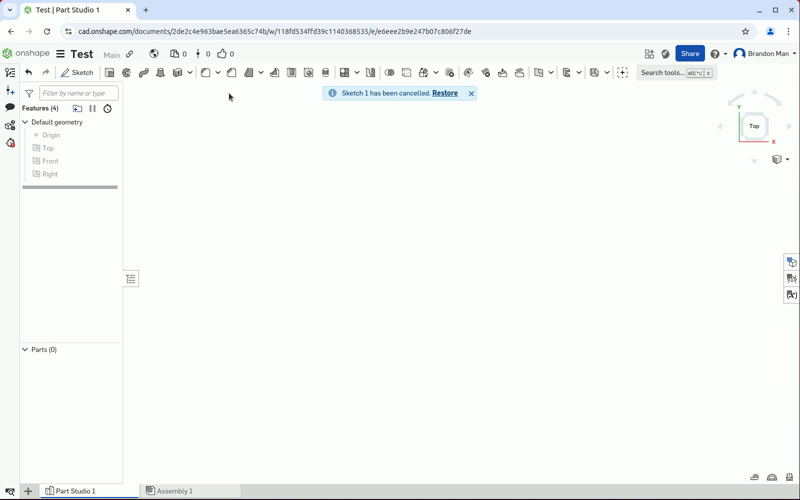
mouse_move(73, 150)
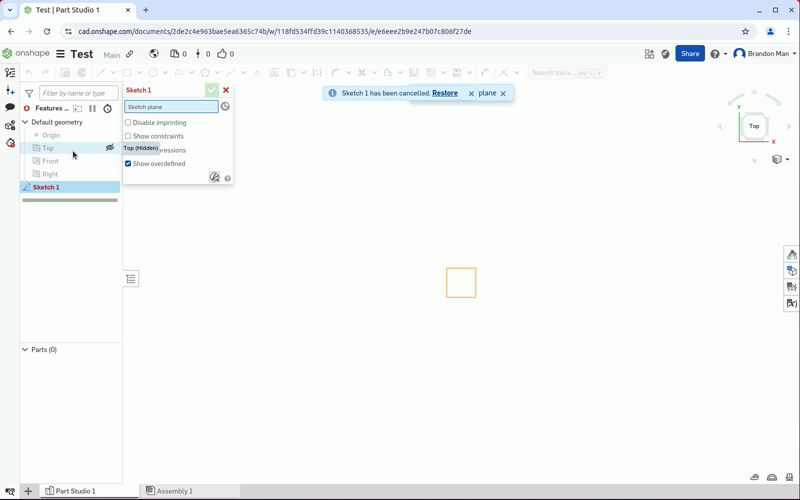
click(73, 150)
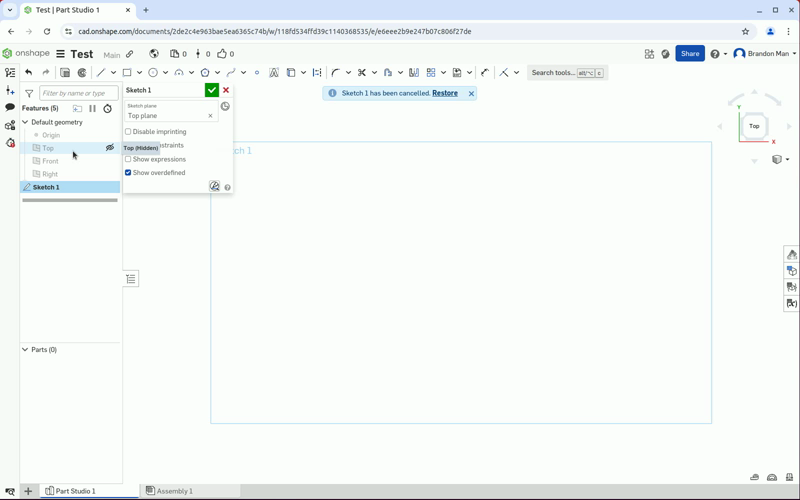
mouse_move(73, 352)
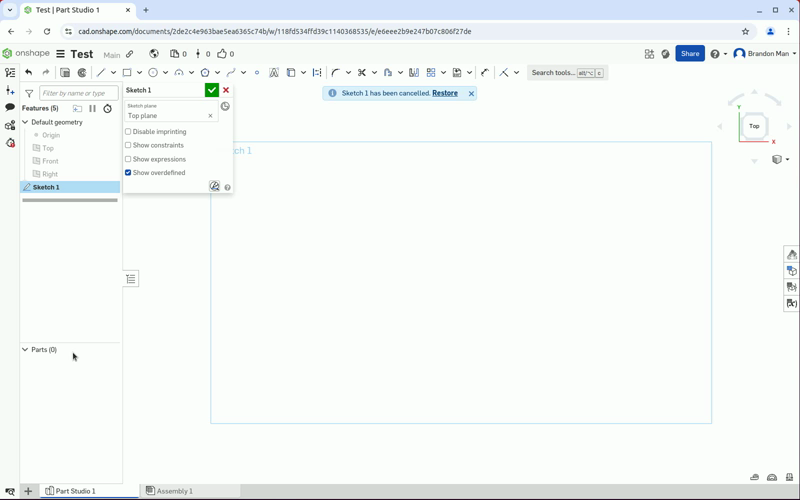
key(y)
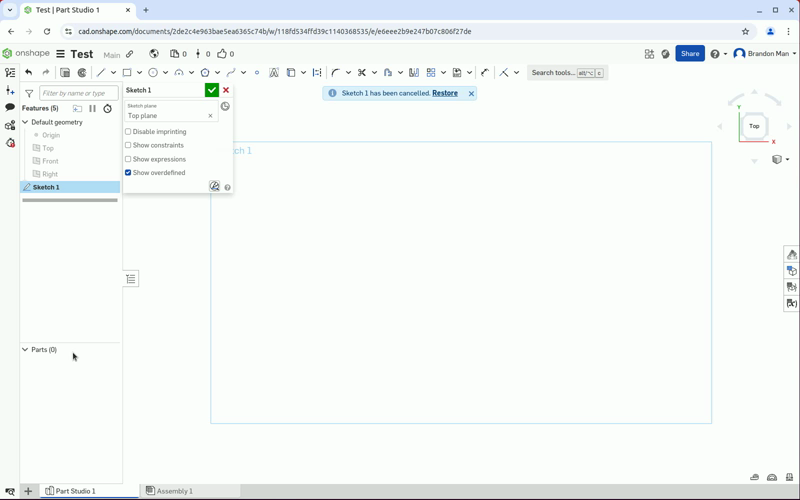
key(l)
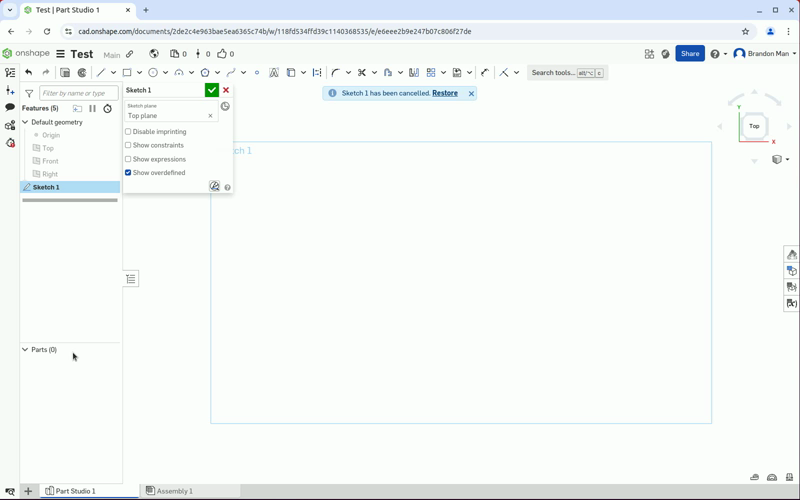
key_down(shift)
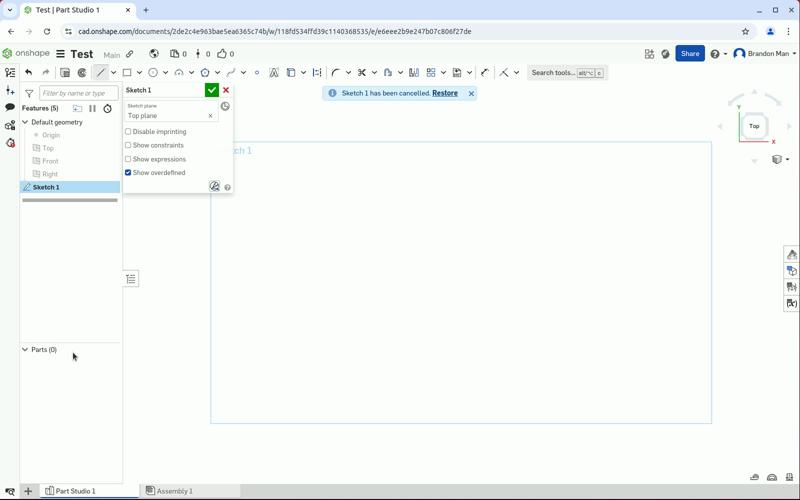
mouse_move(348, 361)
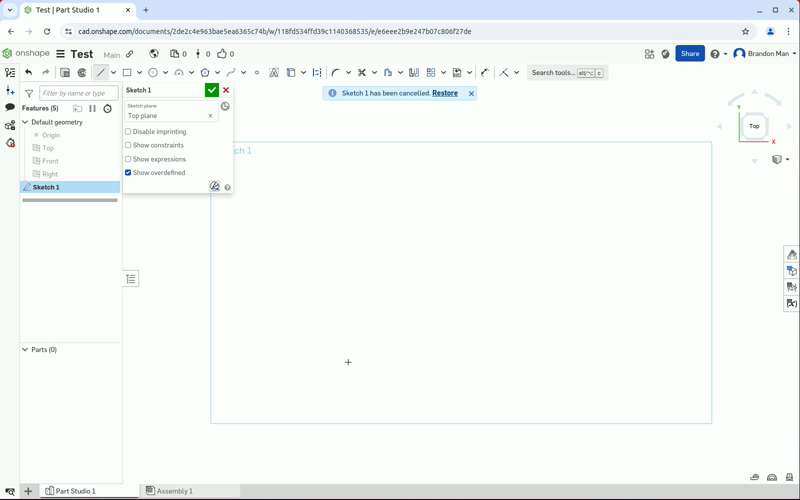
click(348, 361)
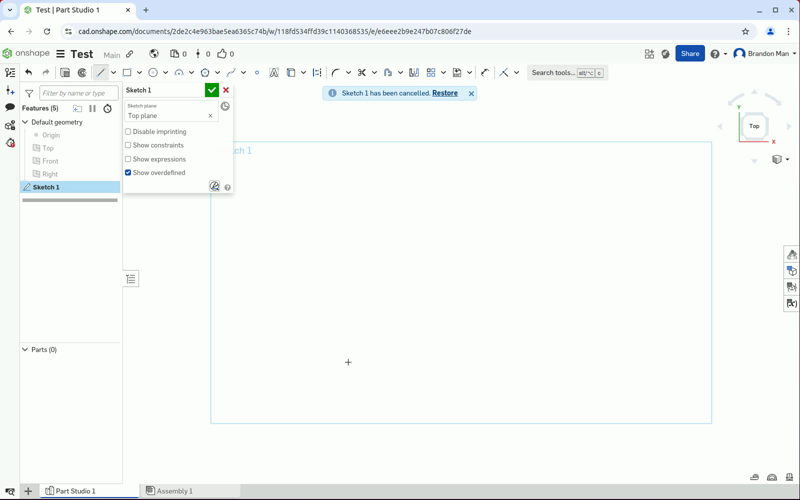
key_up(shift)
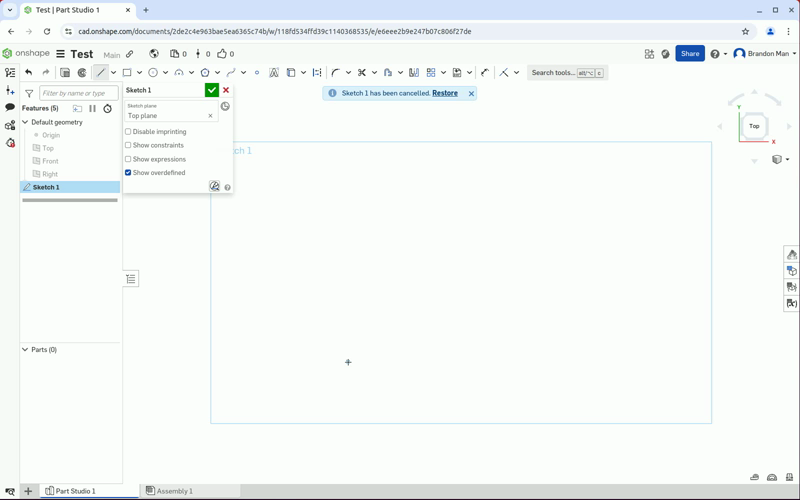
key_down(shift)
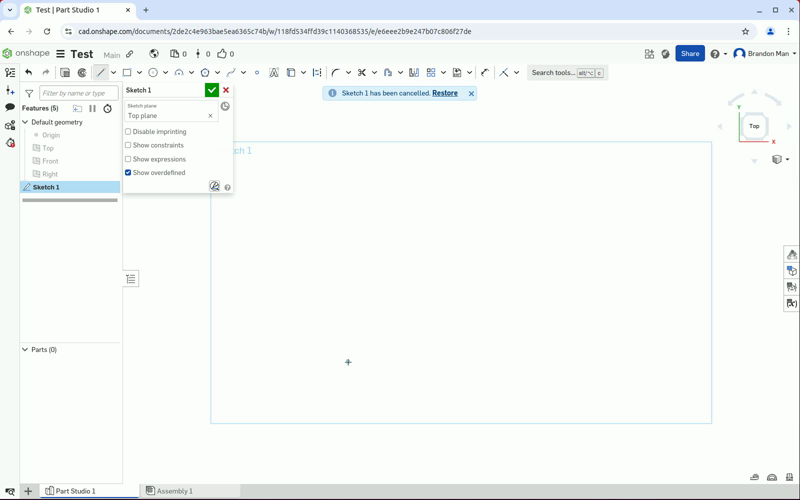
mouse_move(572, 361)
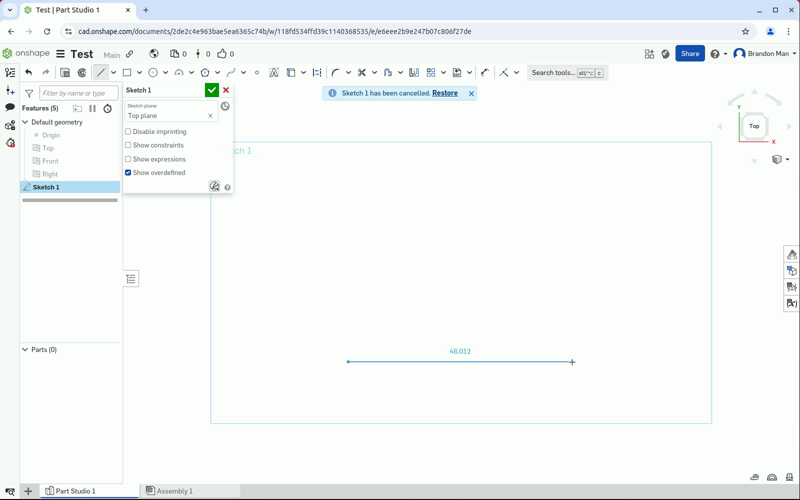
click(572, 361)
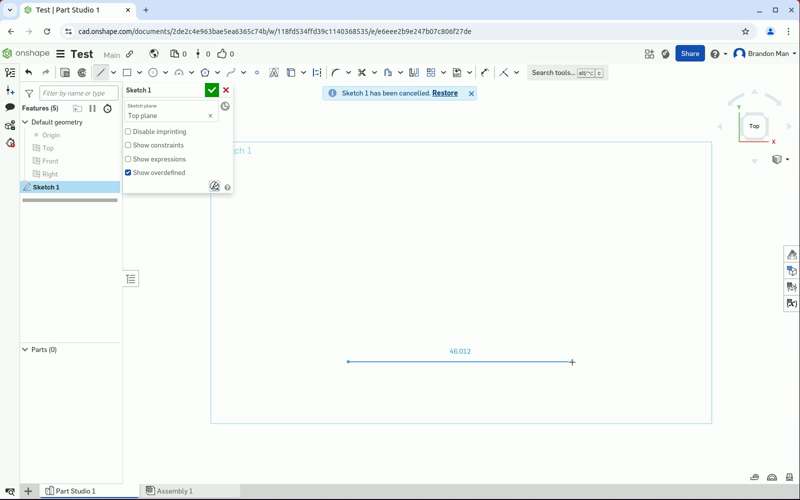
key_up(shift)
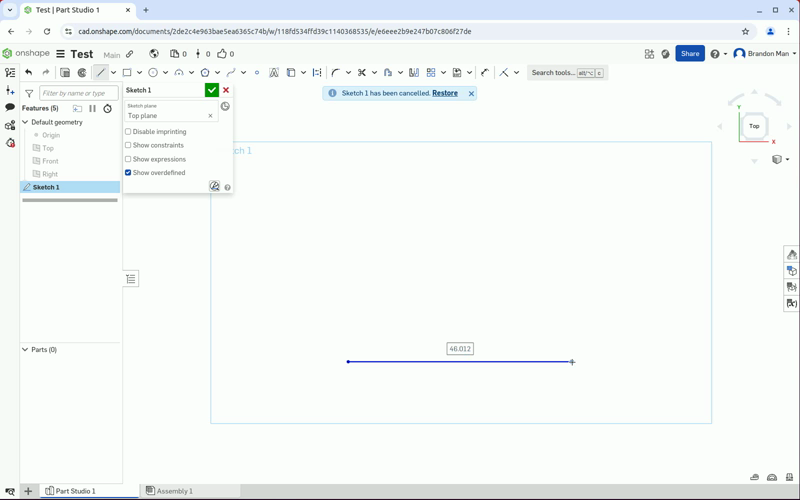
key_down(shift)
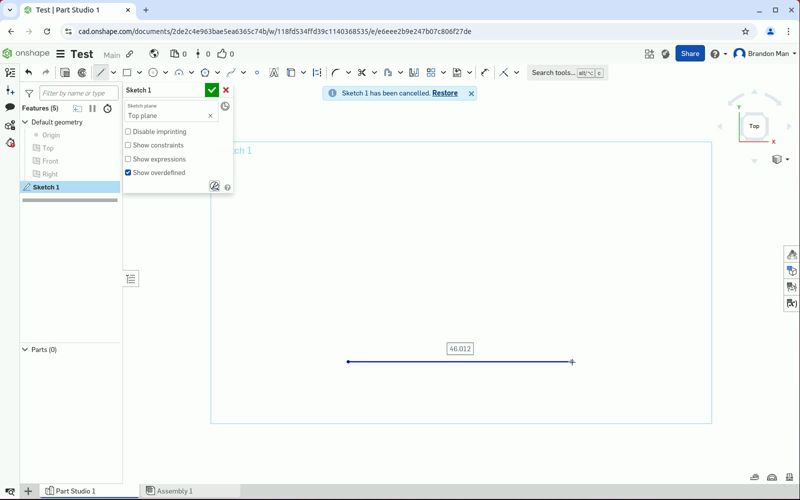
mouse_move(572, 205)
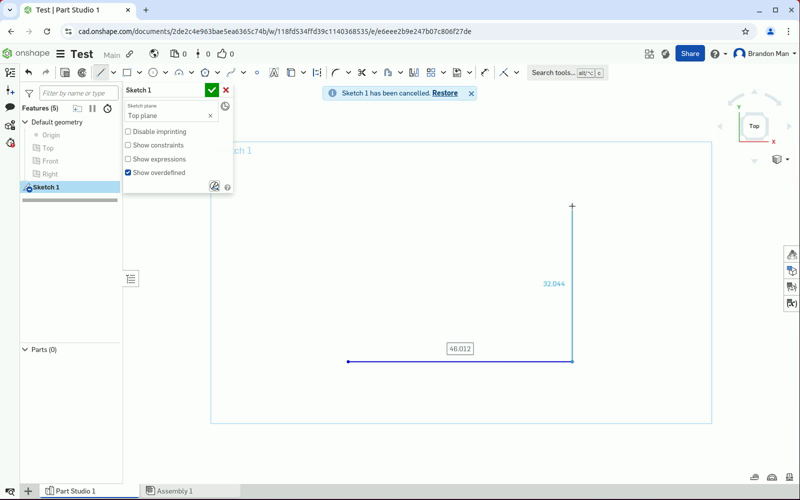
click(572, 205)
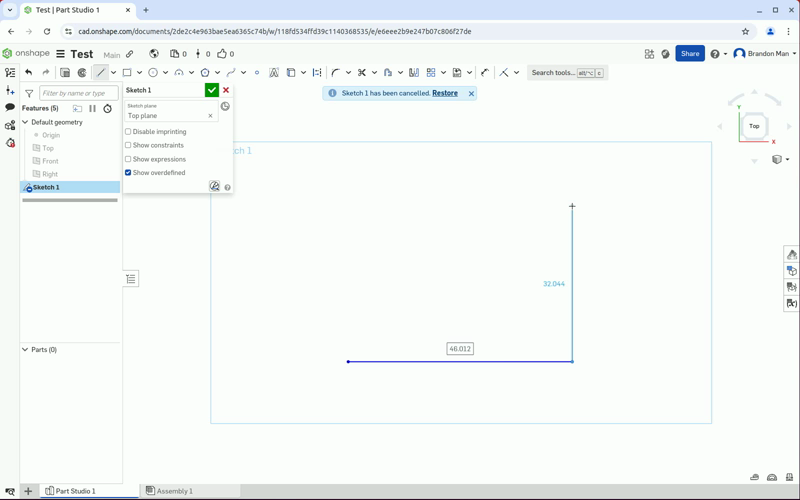
key_up(shift)
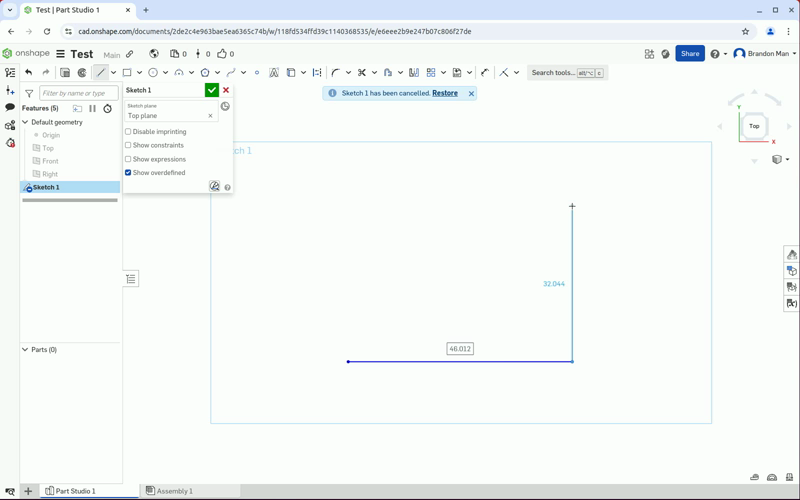
key_down(shift)
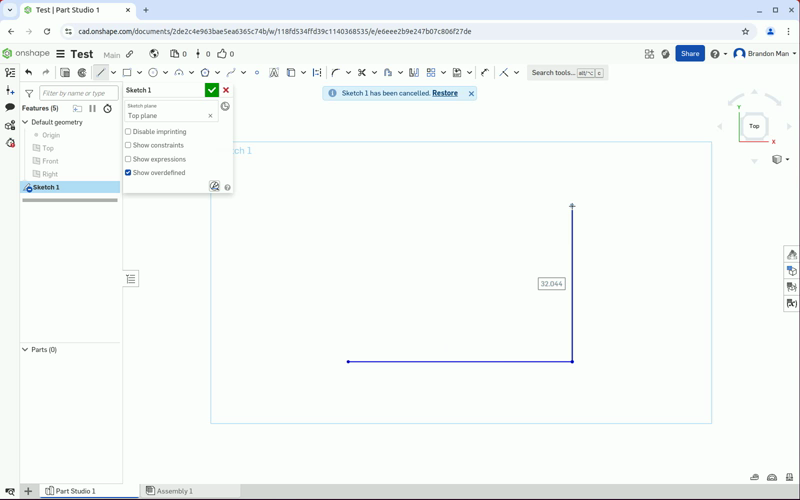
mouse_move(348, 205)
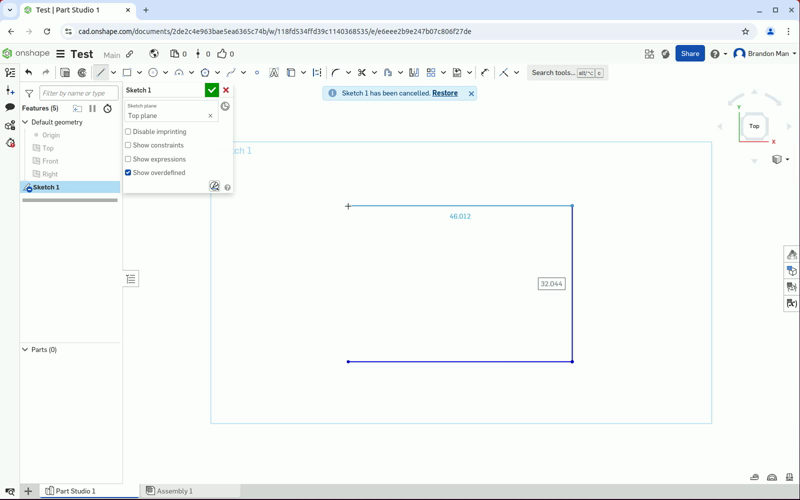
click(348, 205)
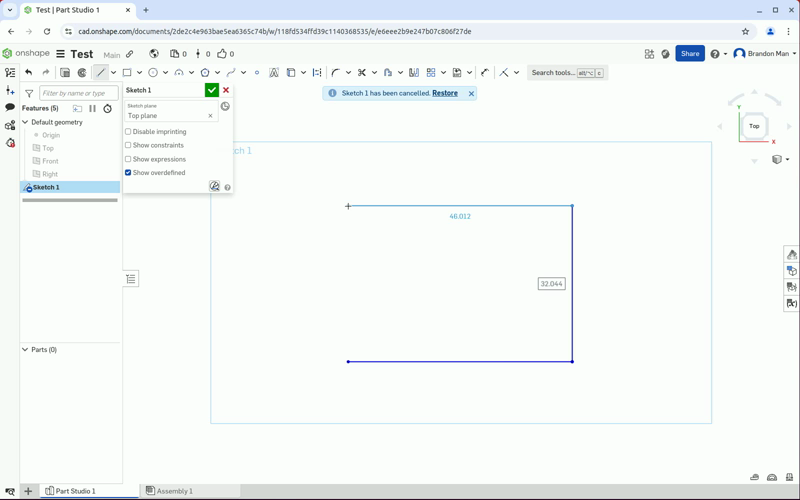
key_up(shift)
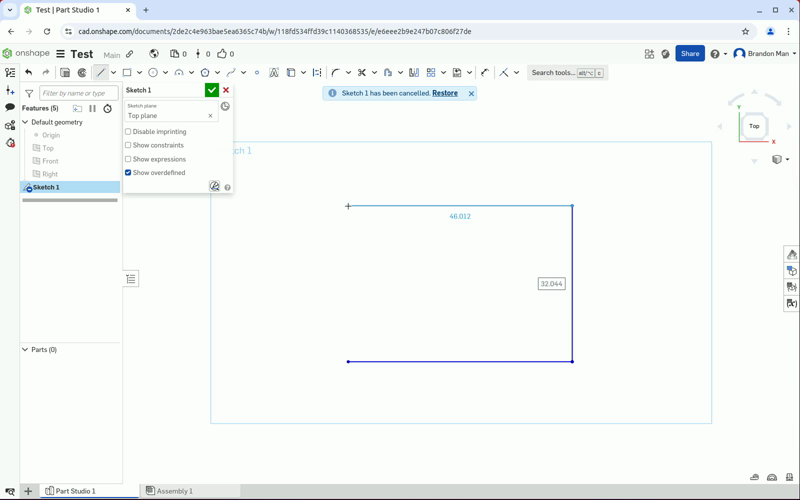
key_down(shift)
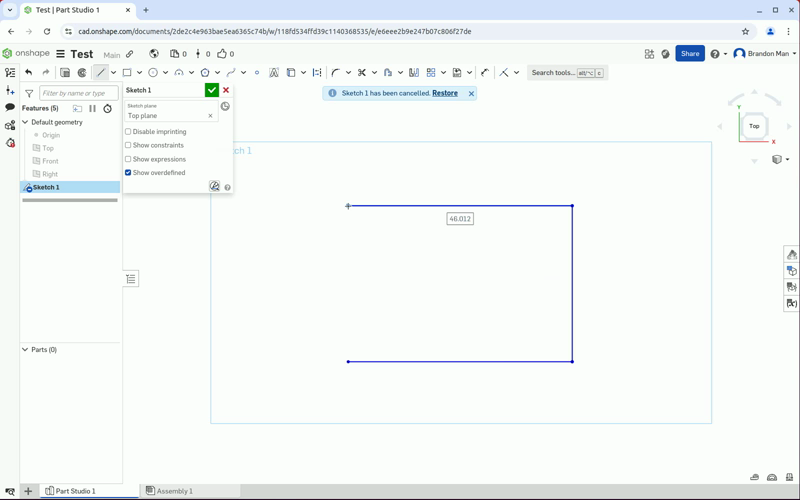
mouse_move(348, 361)
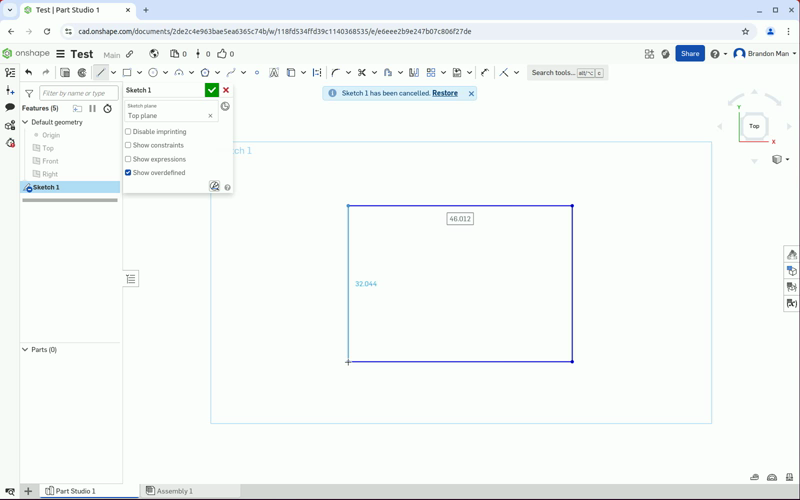
key_up(shift)
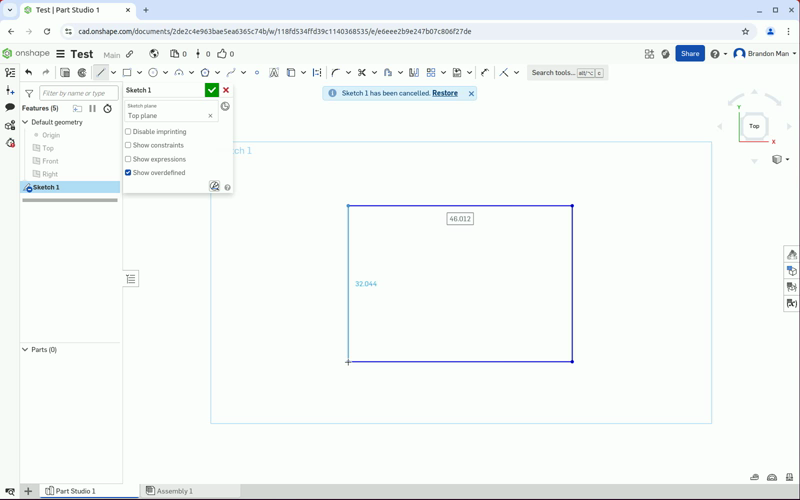
click(348, 361)
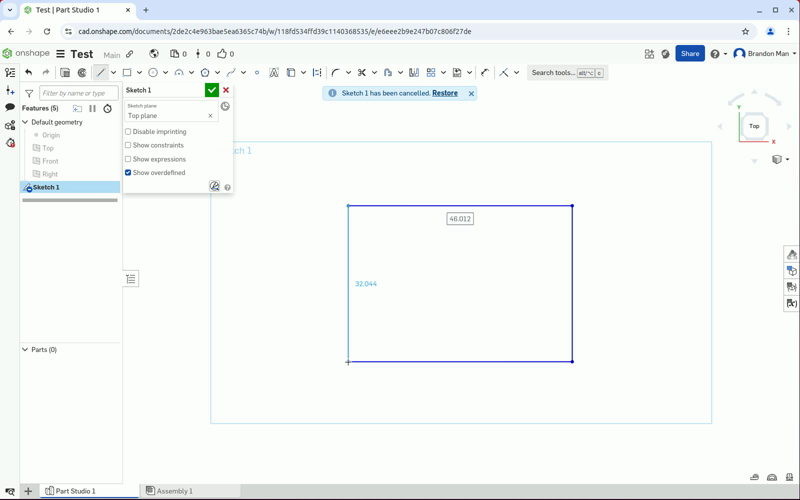
key(esc)
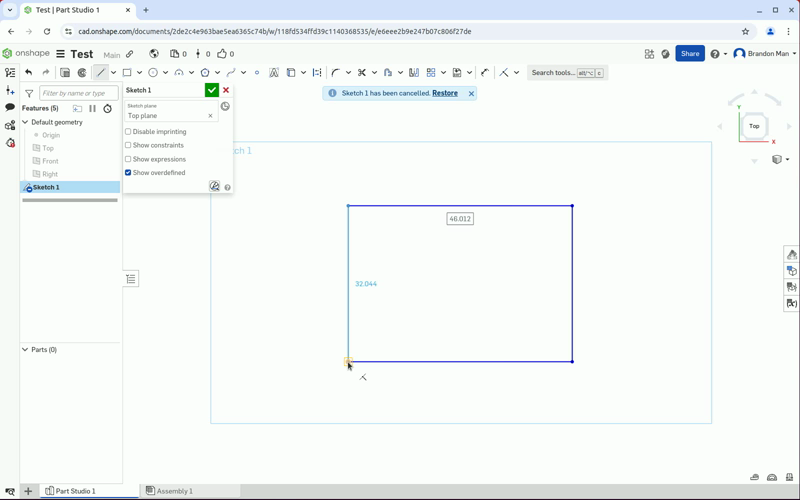
mouse_move(471, 305)
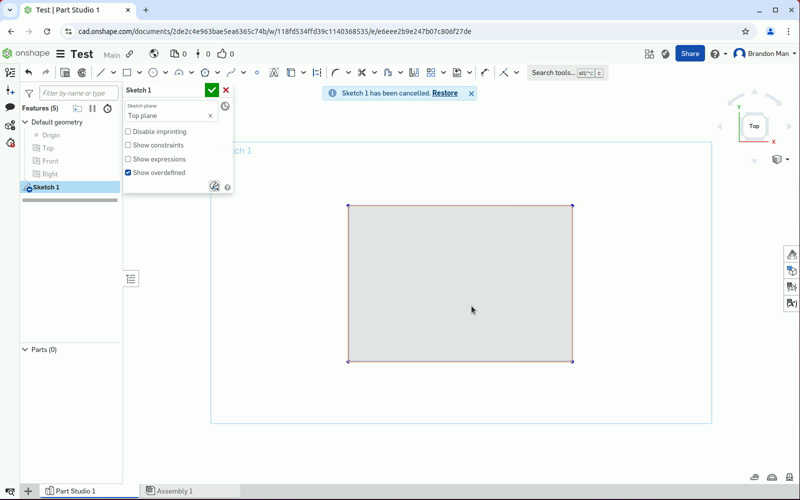
click(471, 305)
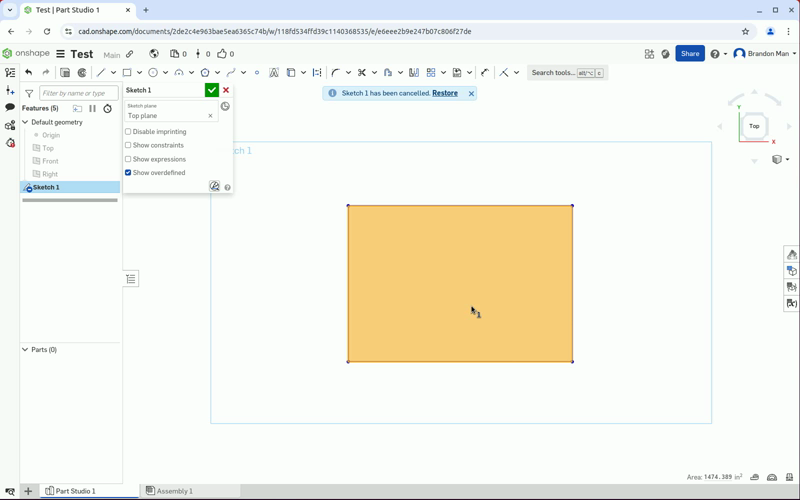
mouse_move(73, 352)
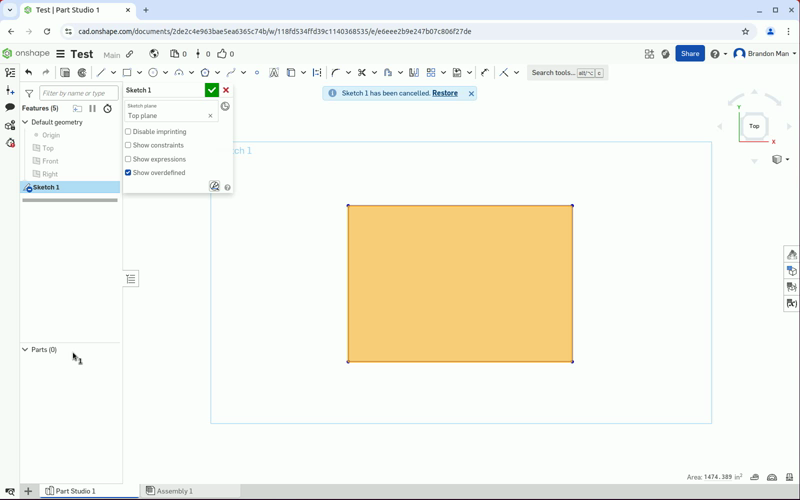
key(shift+y)
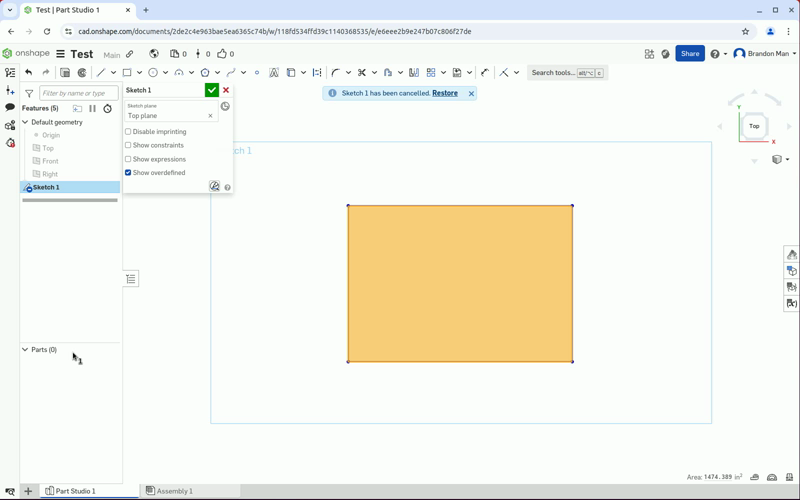
key(shift+e)
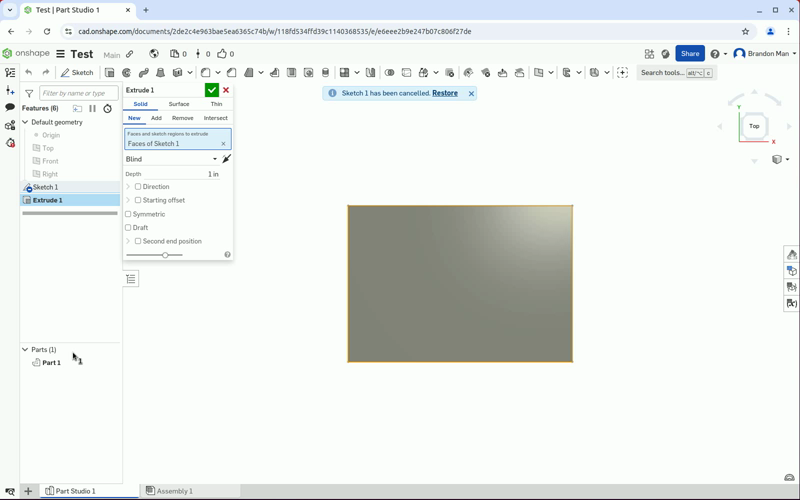
mouse_move(143, 106)
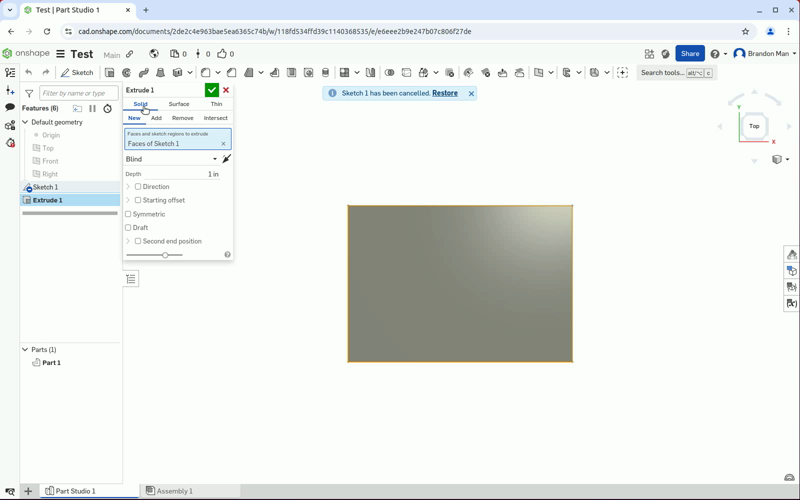
click(143, 106)
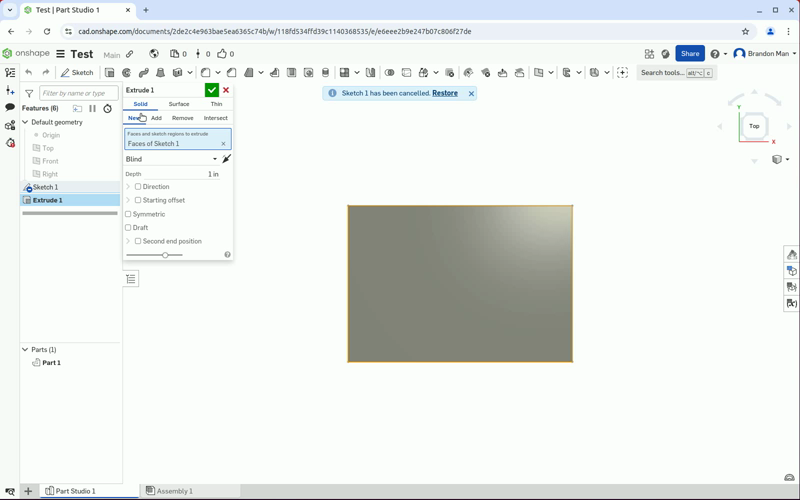
mouse_move(137, 120)
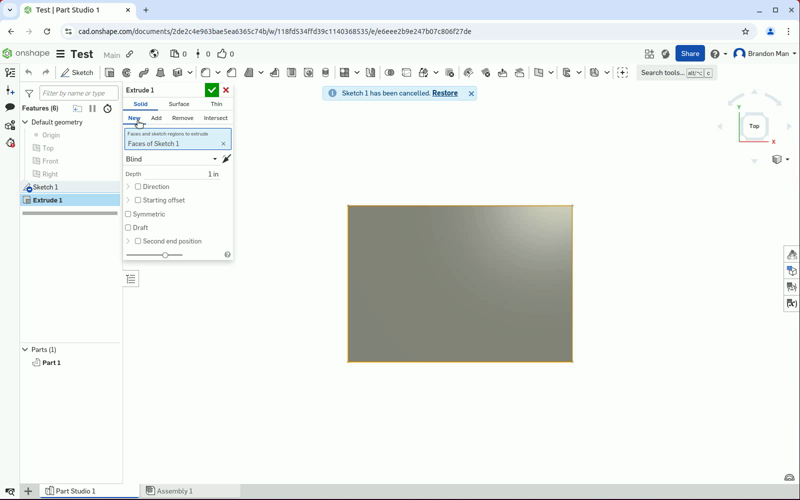
click(137, 120)
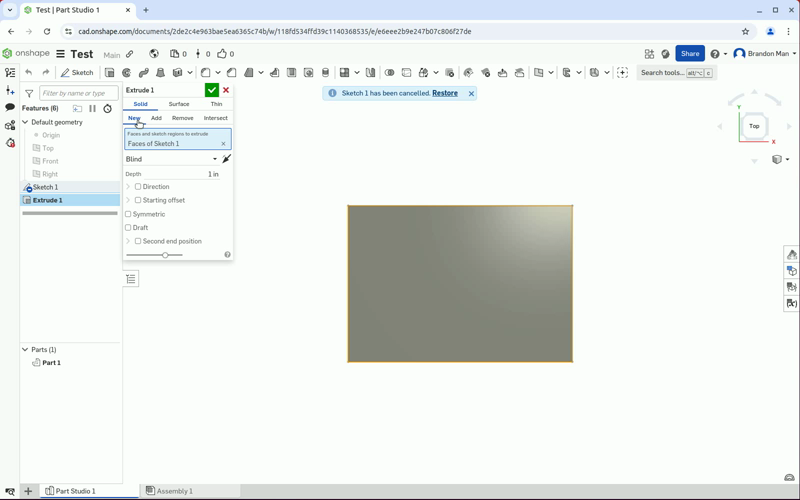
key(tab, 4)
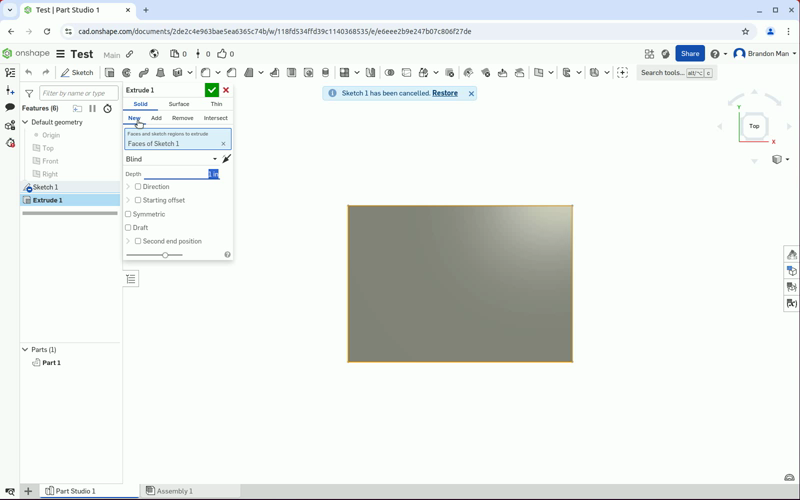
text(13.961)
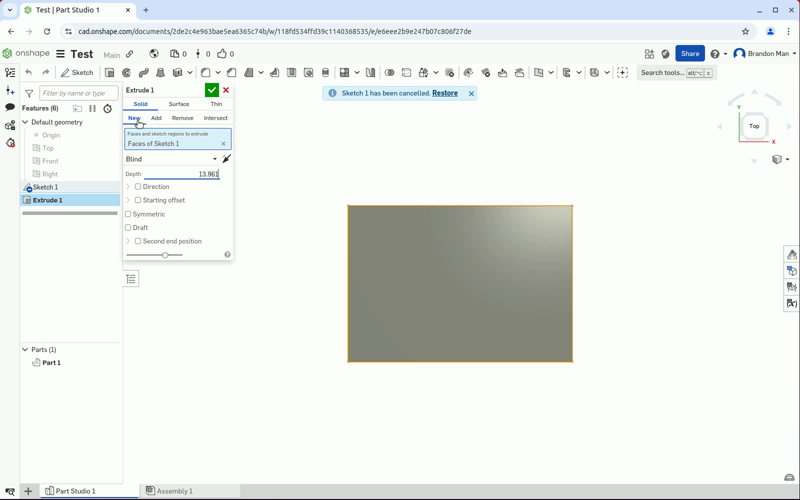
key(enter)
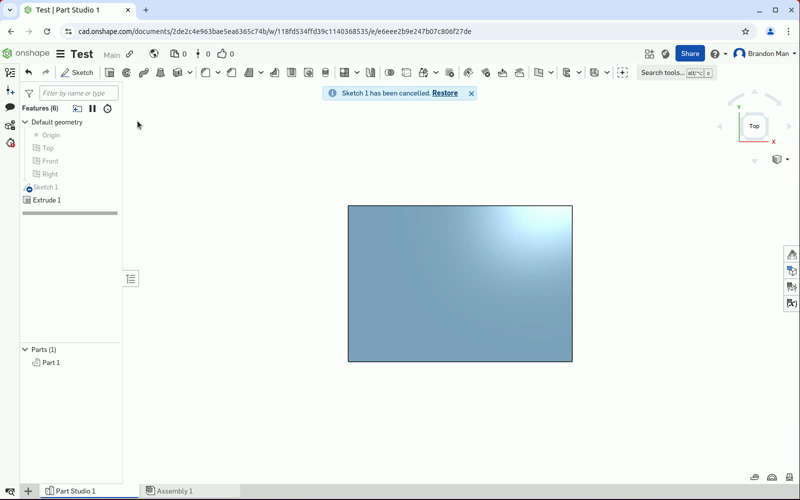
key(shift+h)
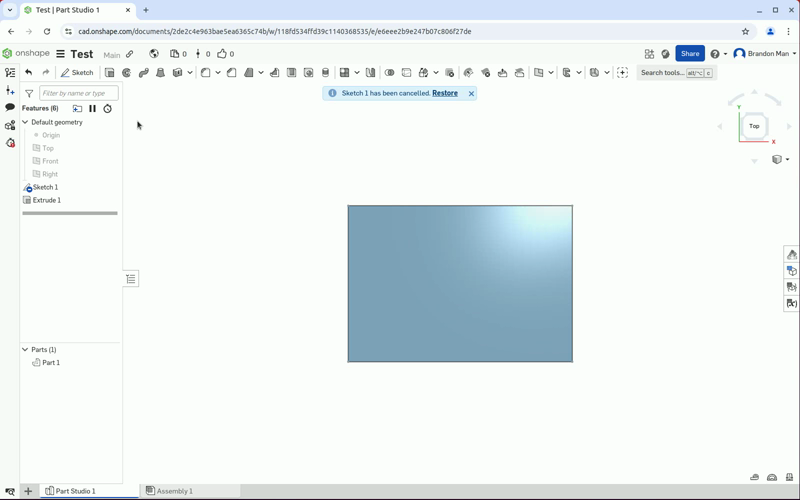
key(shift+h)
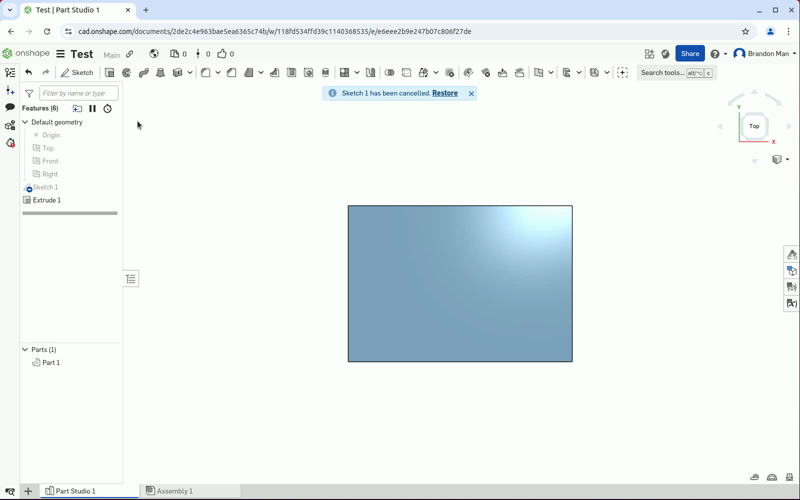
mouse_move(73, 189)
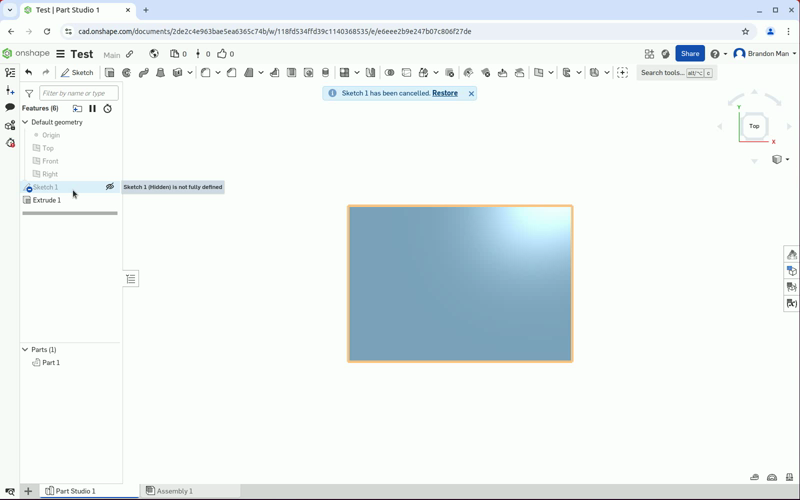
click(73, 189)
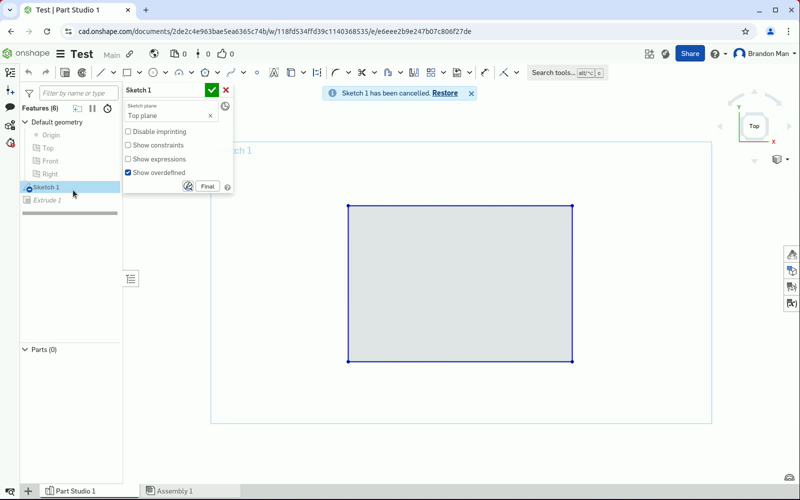
mouse_move(229, 92)
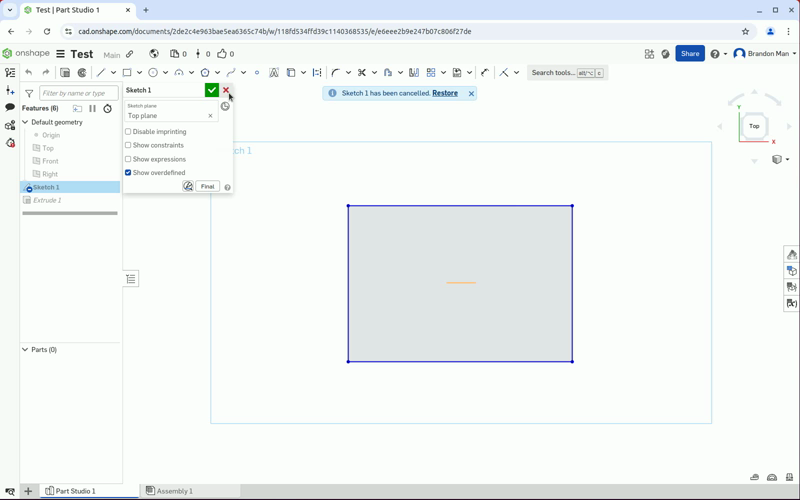
click(229, 92)
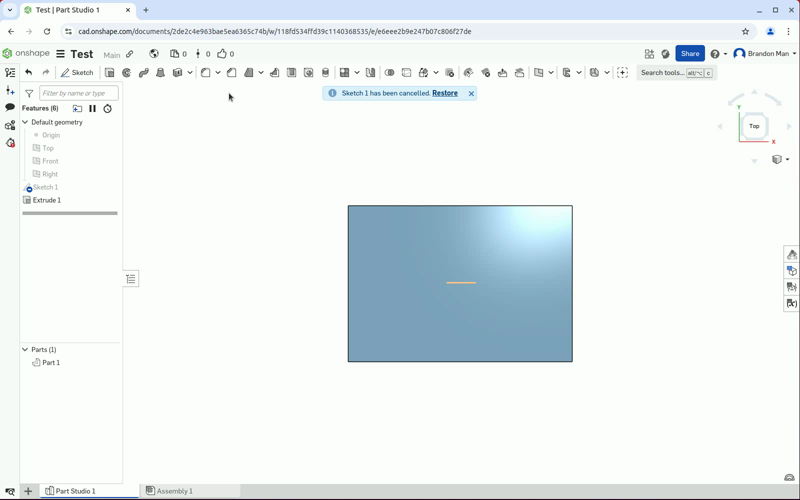
mouse_move(73, 352)
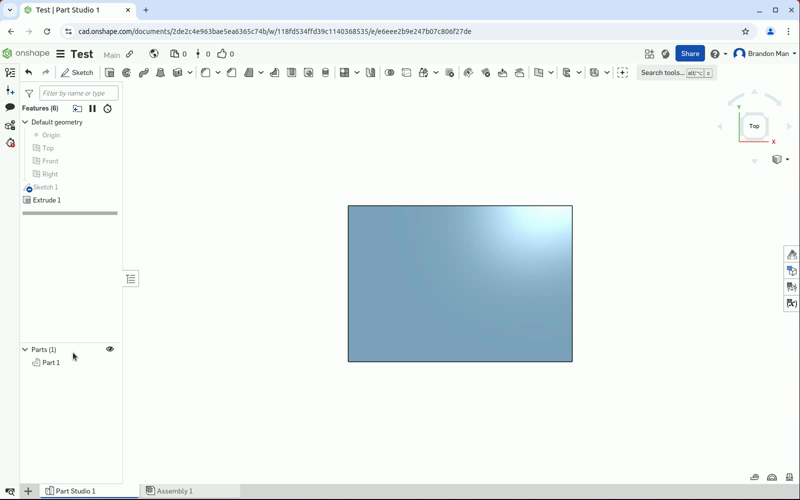
key(y)
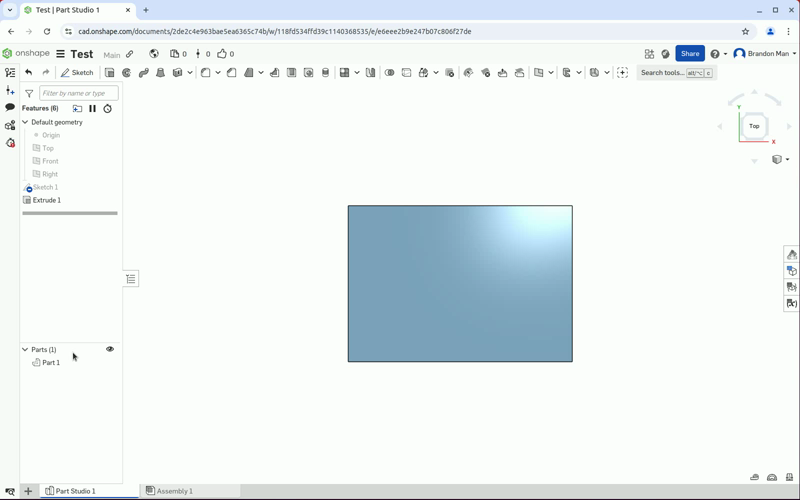
key(shift+p)
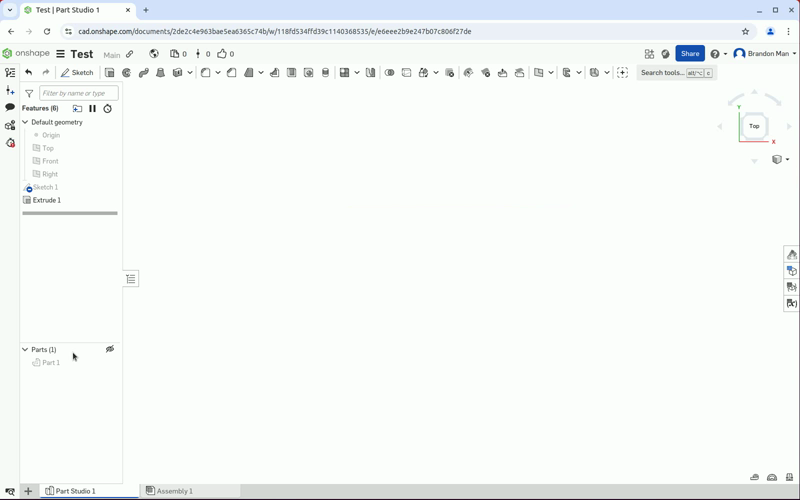
key(space)
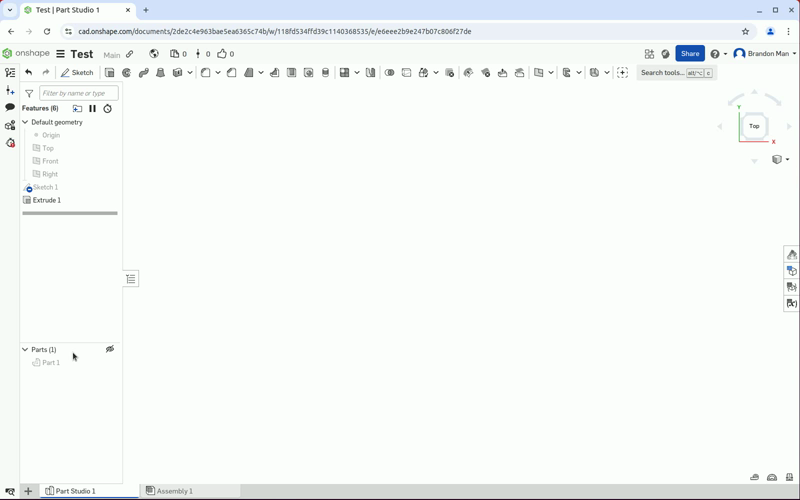
key_down(shift)
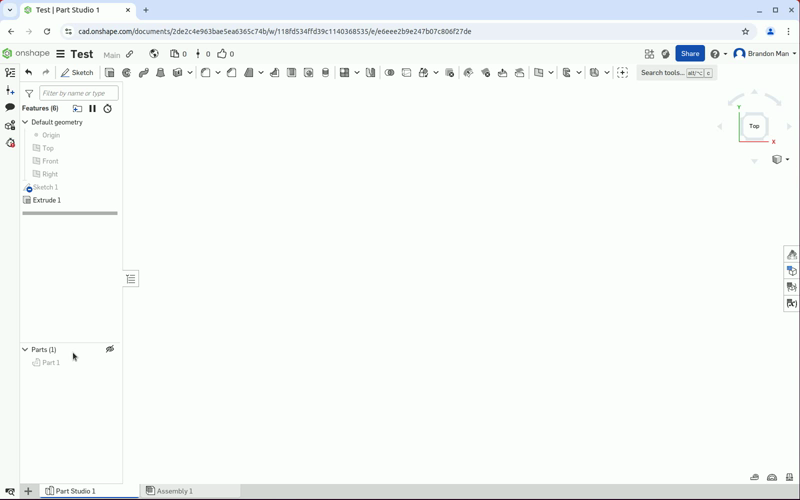
key(up)
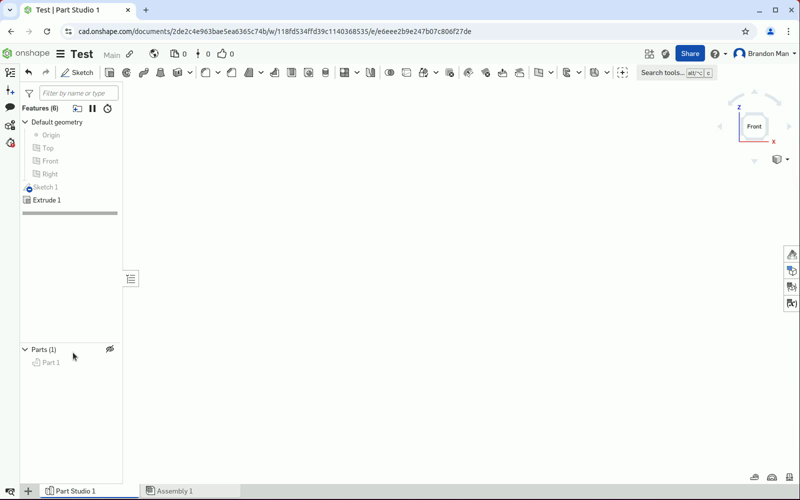
key_up(shift)
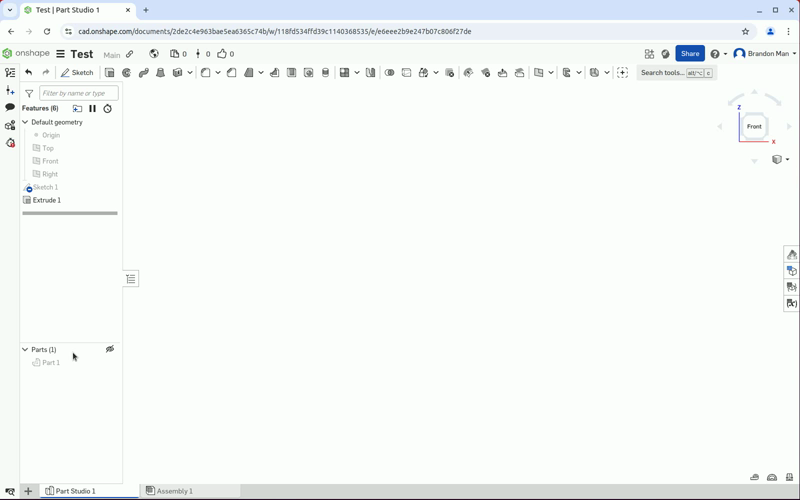
mouse_move(73, 352)
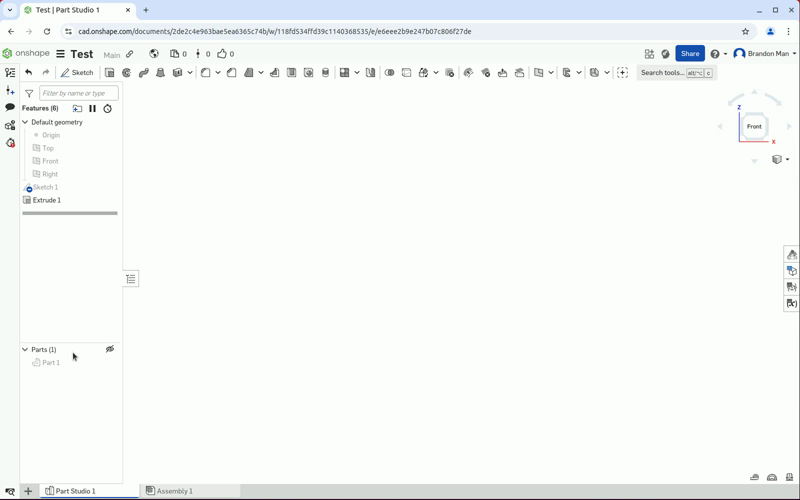
key(shift+y)
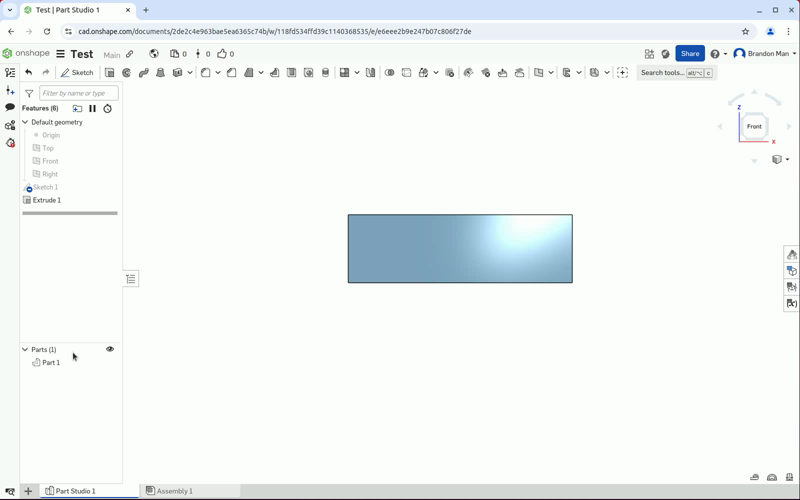
mouse_move(541, 75)
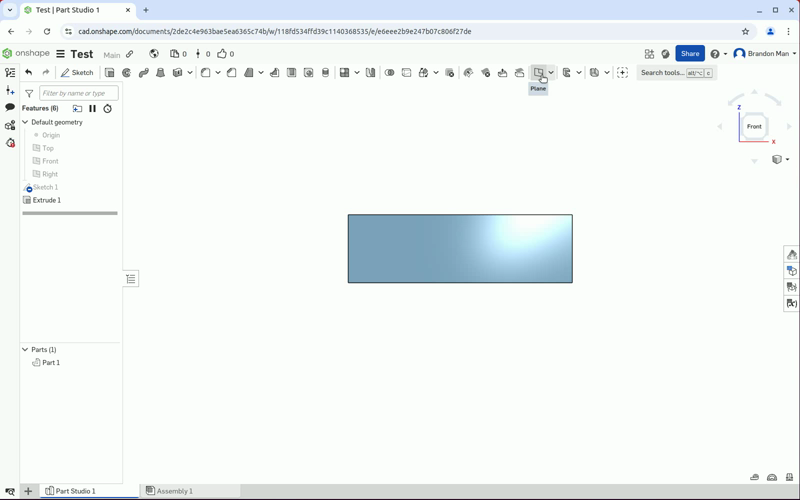
click(541, 75)
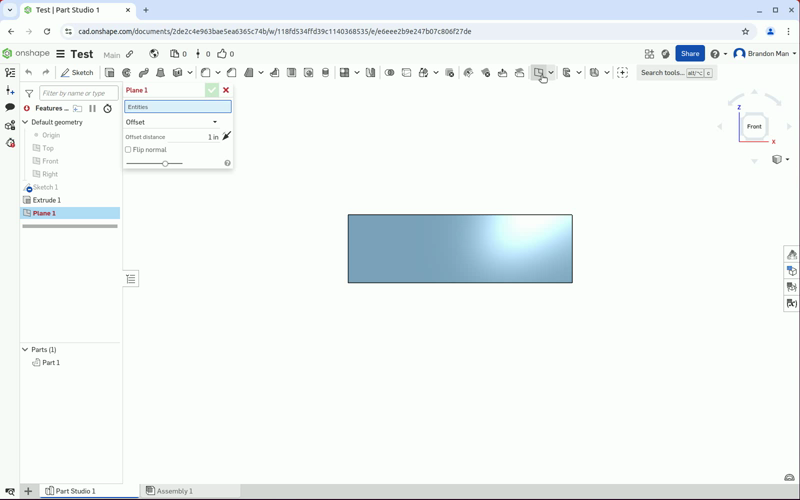
mouse_move(73, 163)
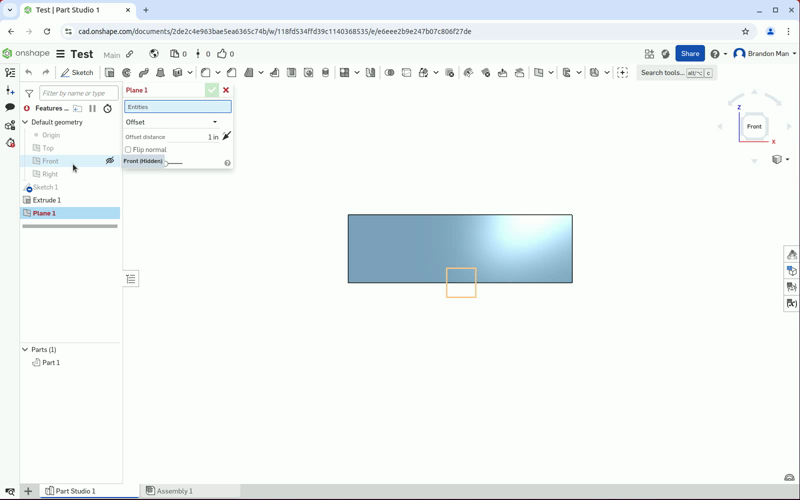
click(73, 163)
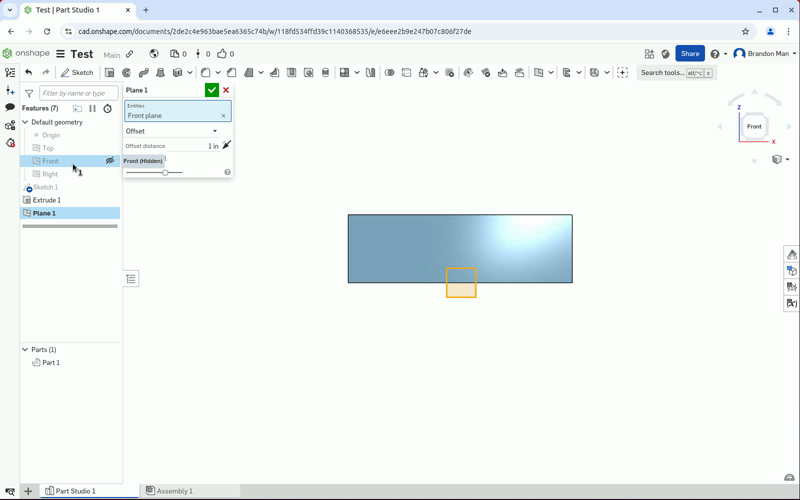
key(tab, 2)
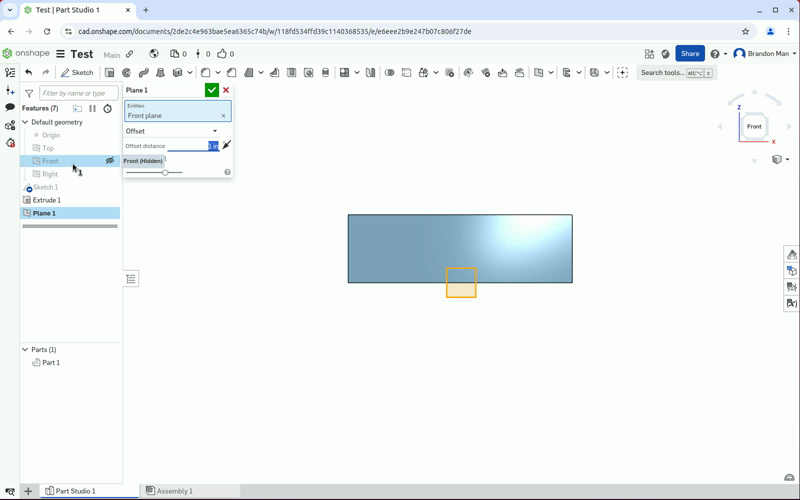
text(16.114)
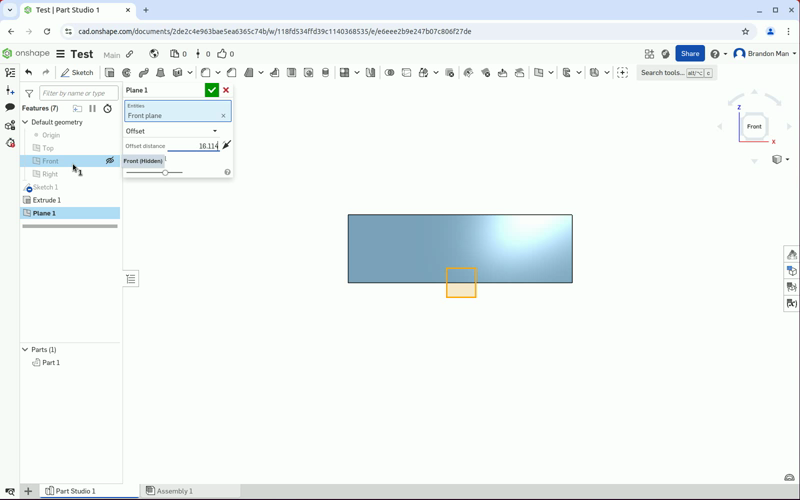
key(enter, 2)
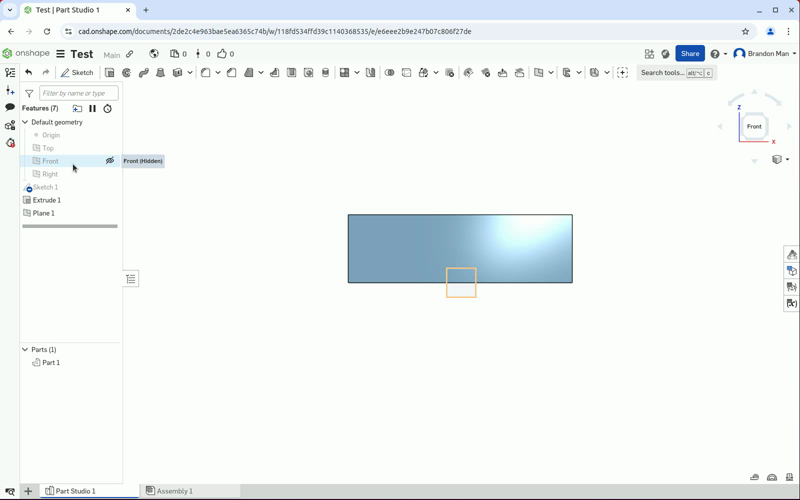
key(shift+s)
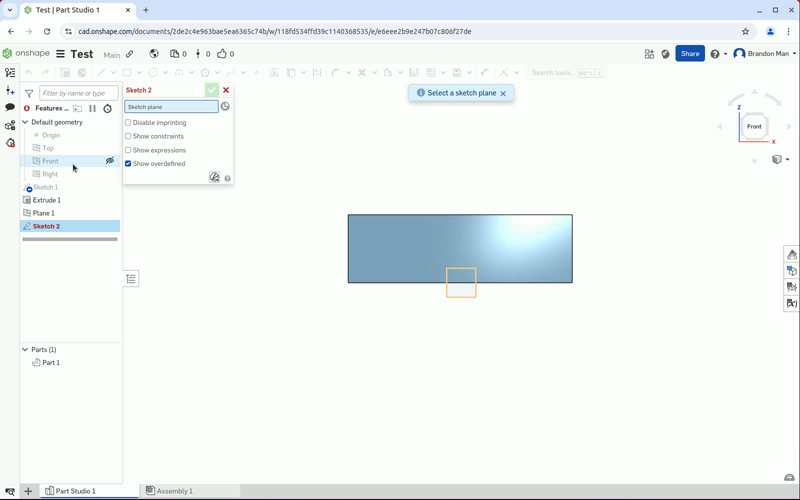
mouse_move(73, 215)
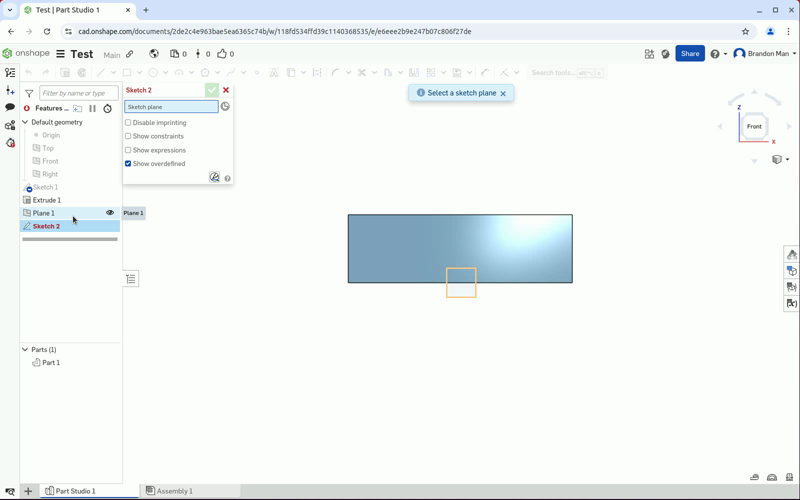
click(73, 215)
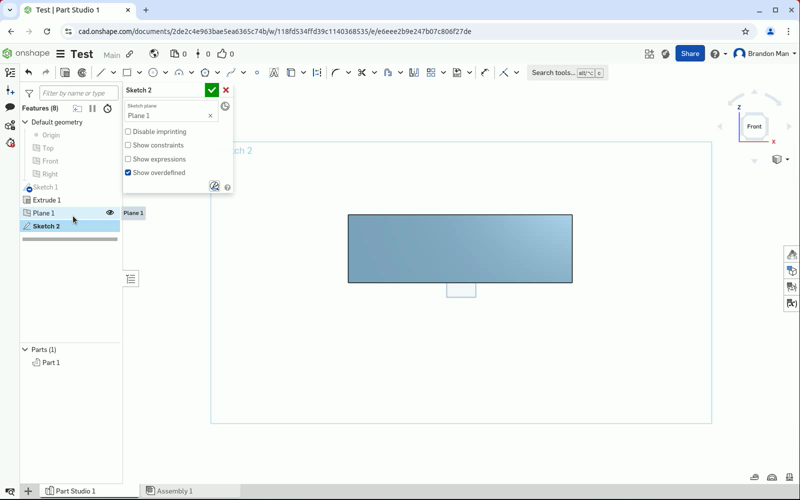
mouse_move(73, 352)
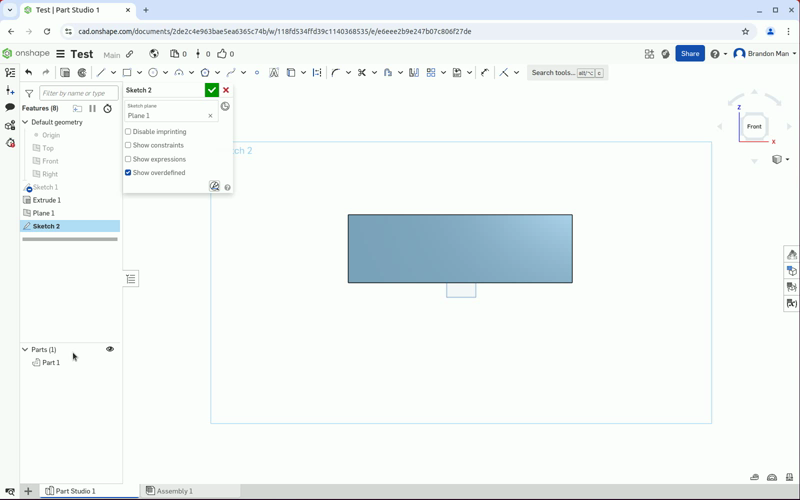
key(y)
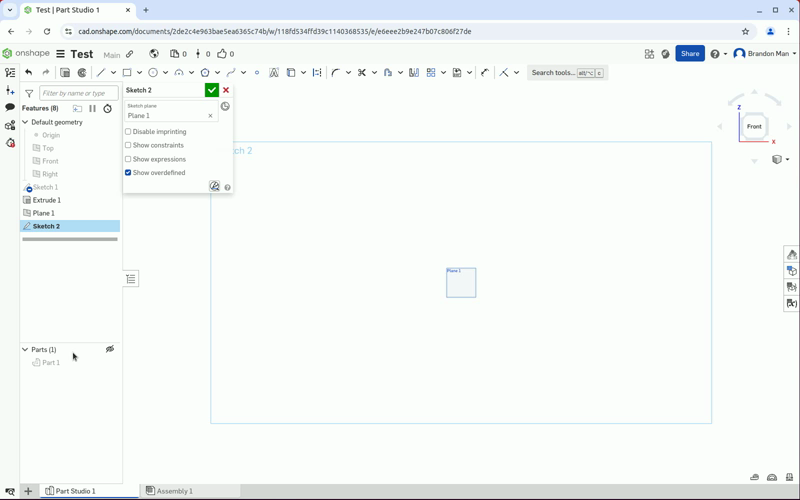
key(c)
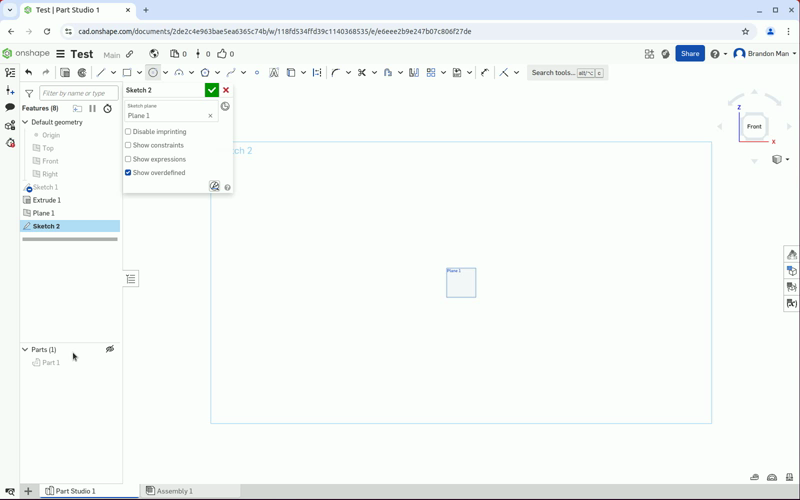
key_down(shift)
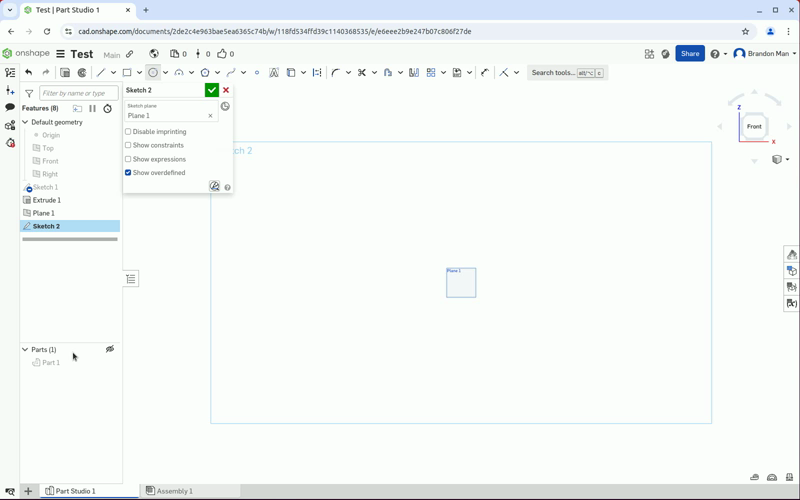
mouse_move(537, 249)
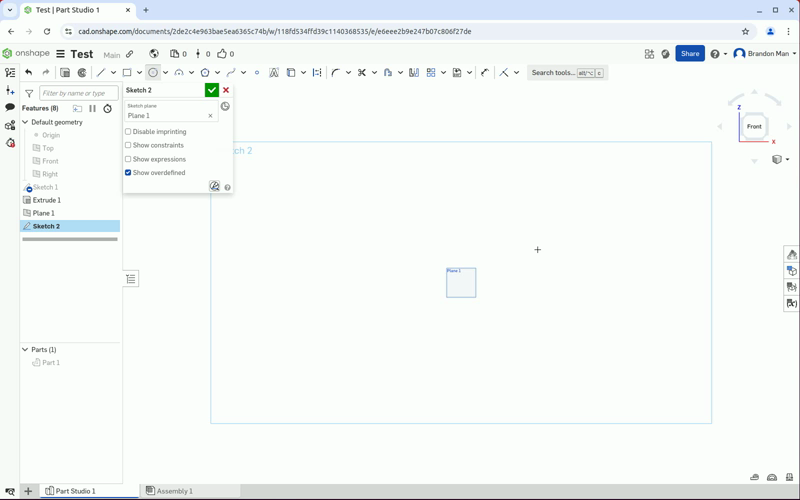
click(537, 249)
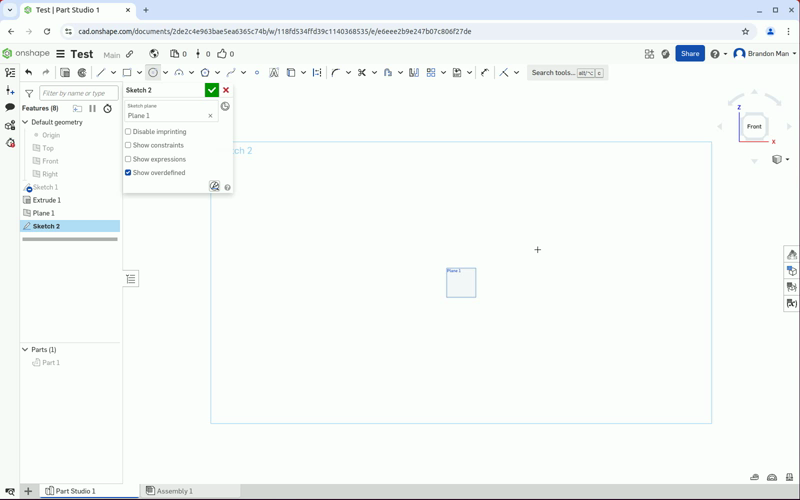
key_up(shift)
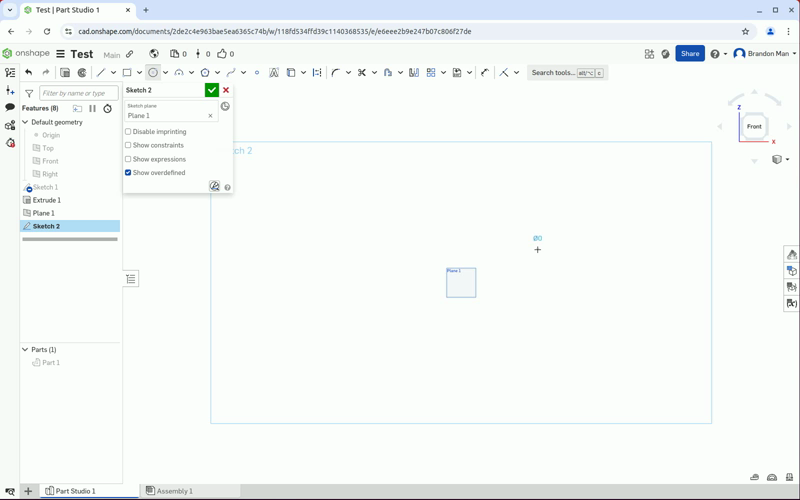
mouse_move(549, 249)
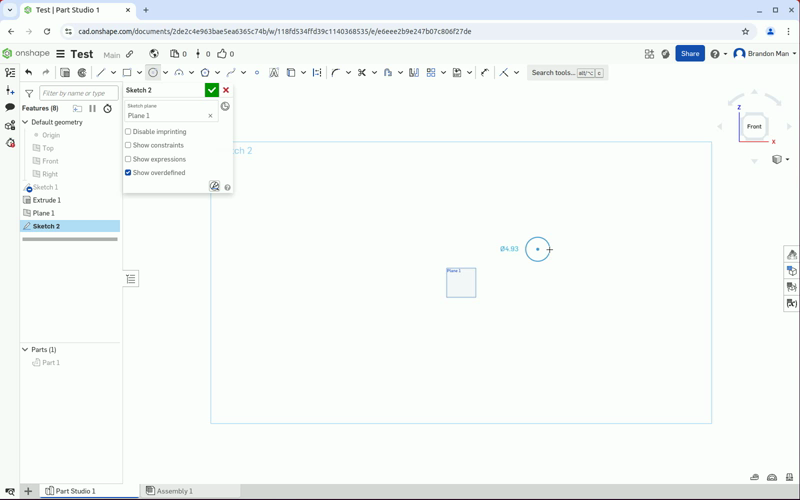
click(549, 249)
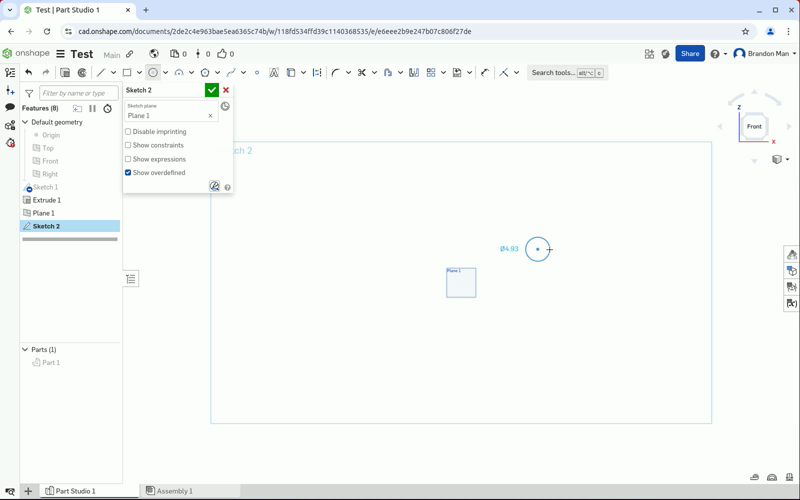
key(esc)
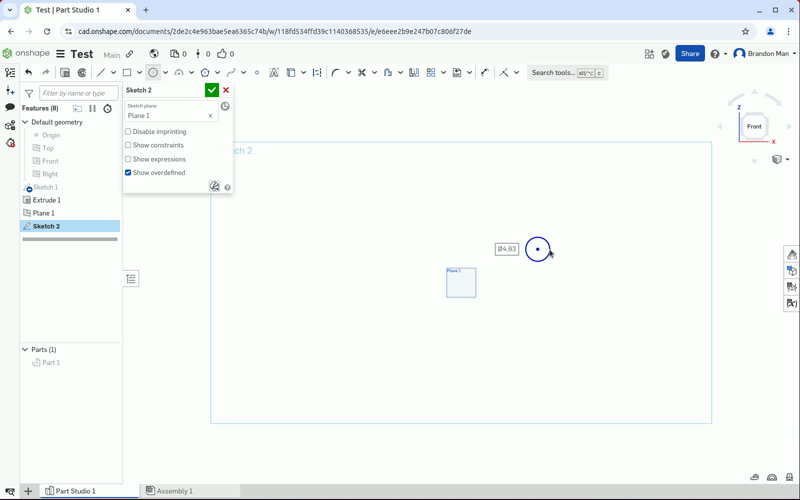
mouse_move(530, 248)
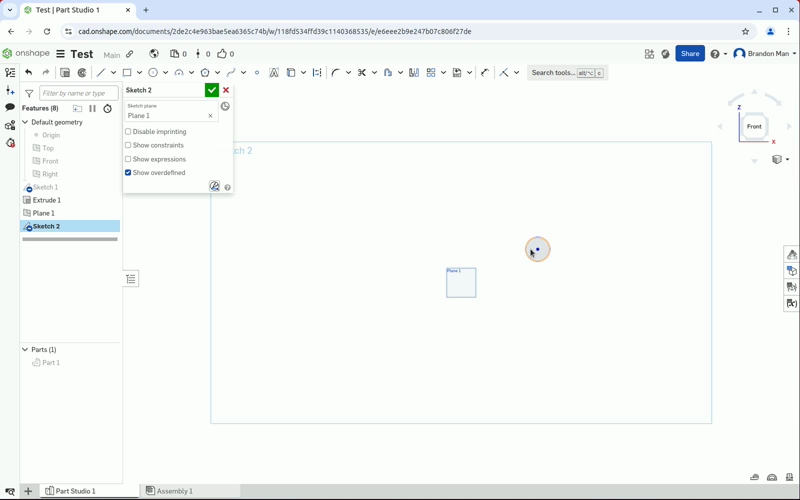
scroll(6)
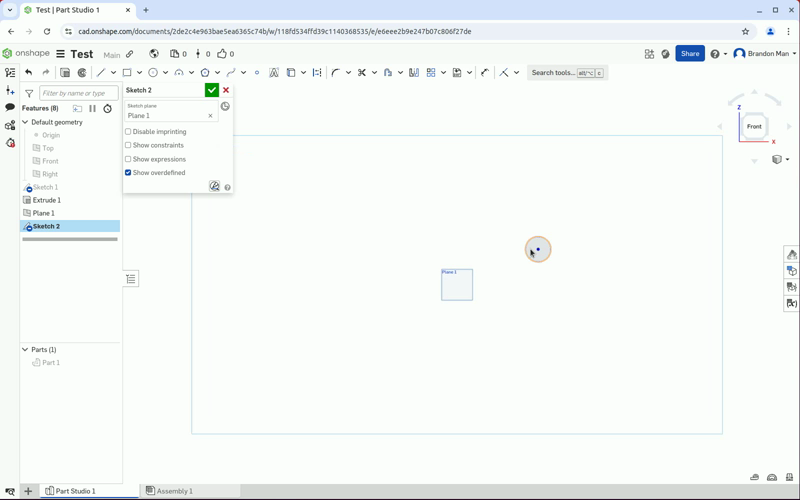
scroll(6)
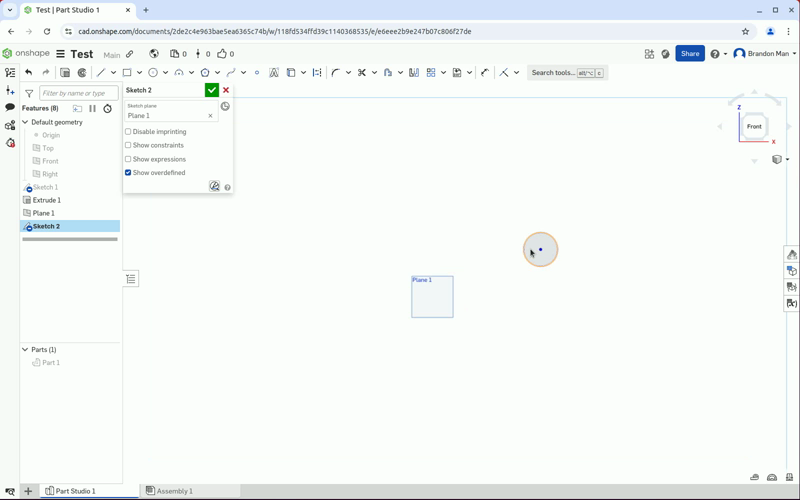
scroll(6)
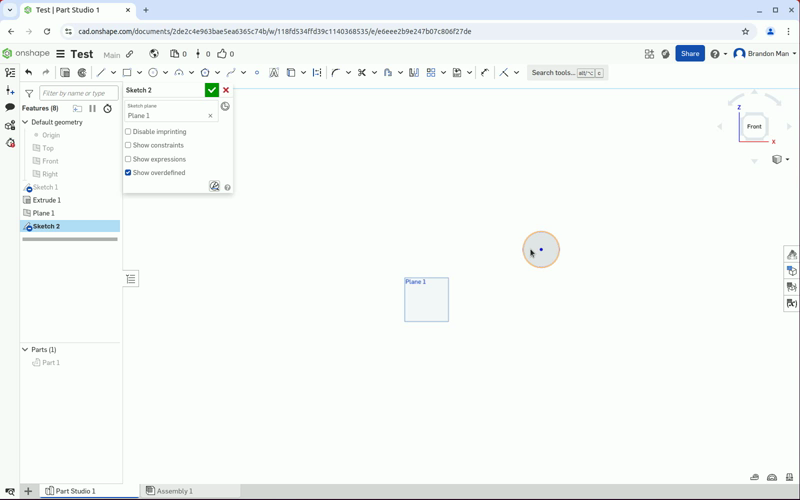
scroll(6)
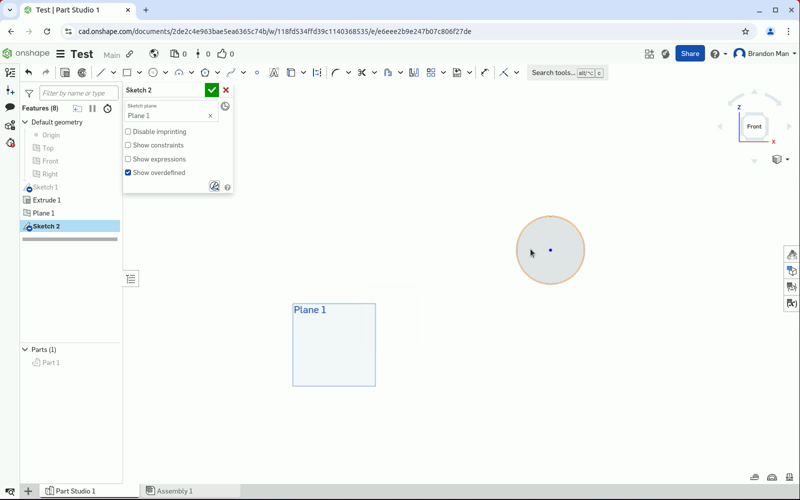
scroll(6)
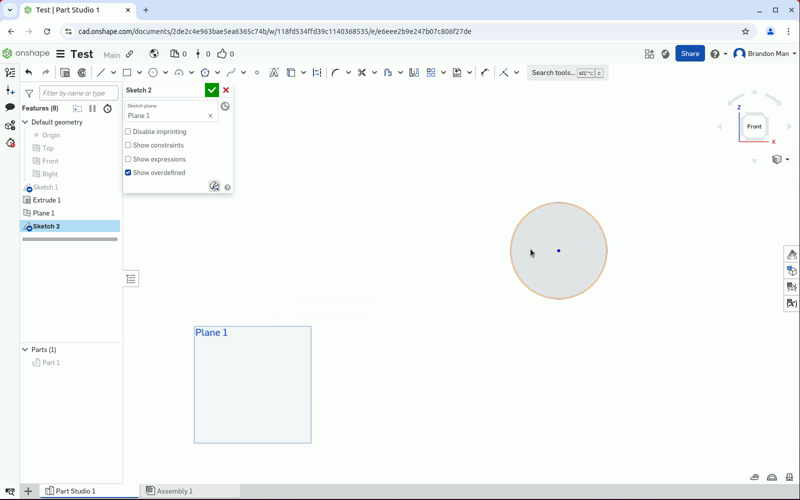
scroll(6)
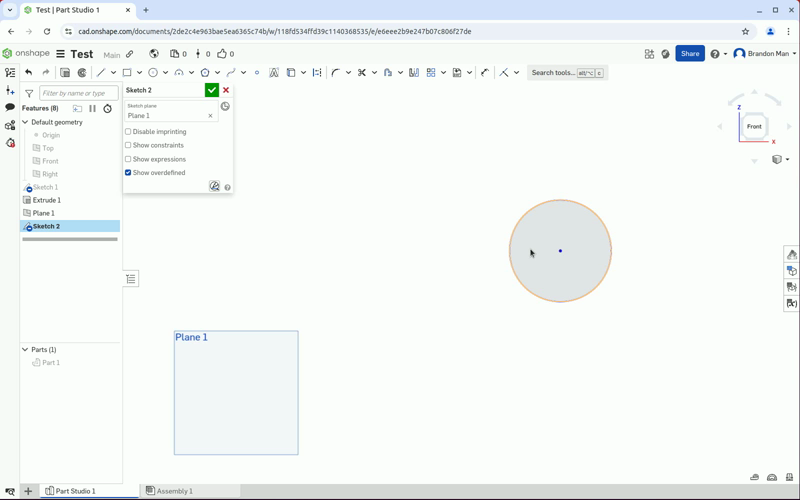
scroll(6)
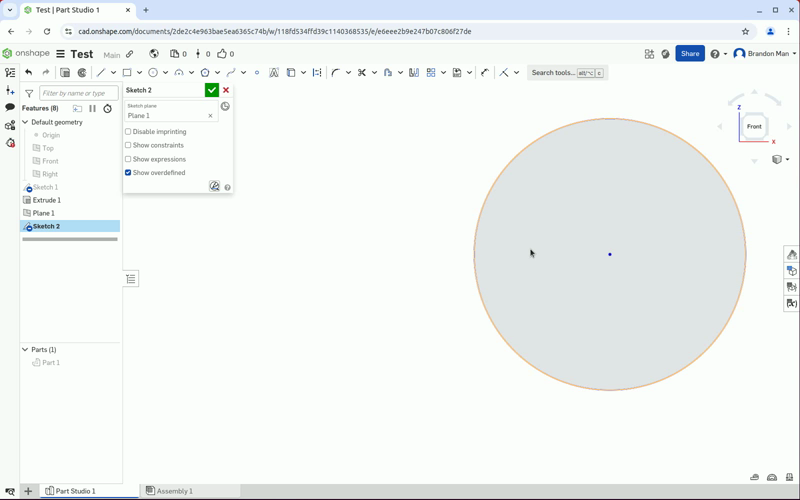
click(530, 248)
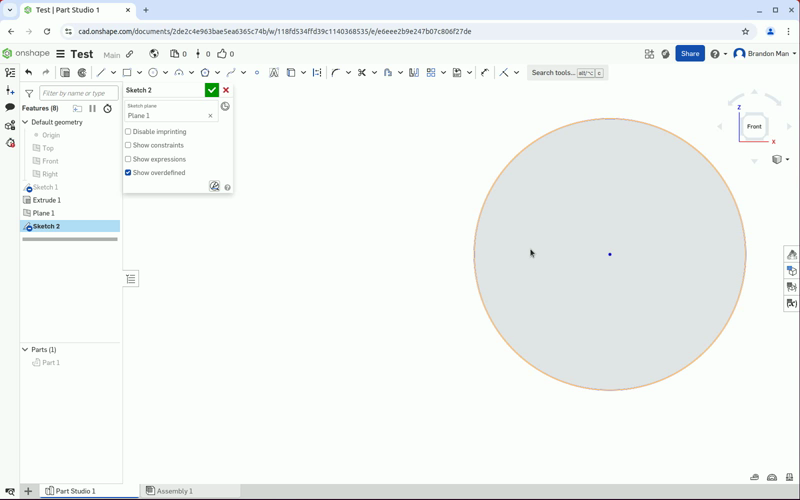
scroll(-6)
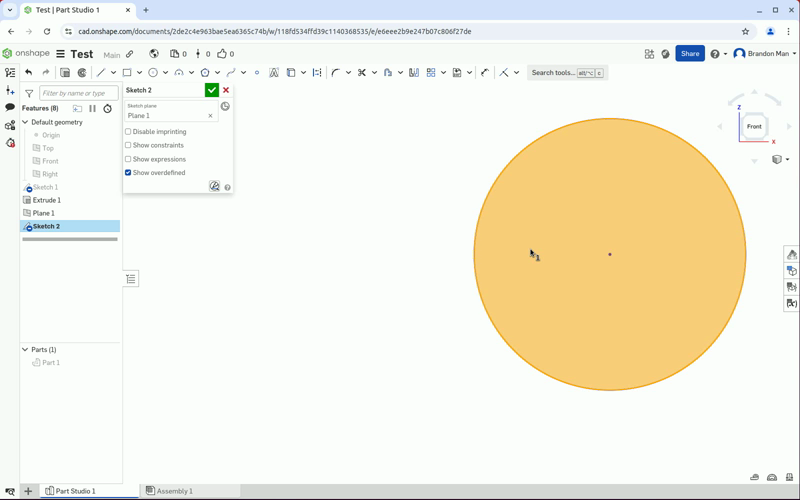
scroll(-6)
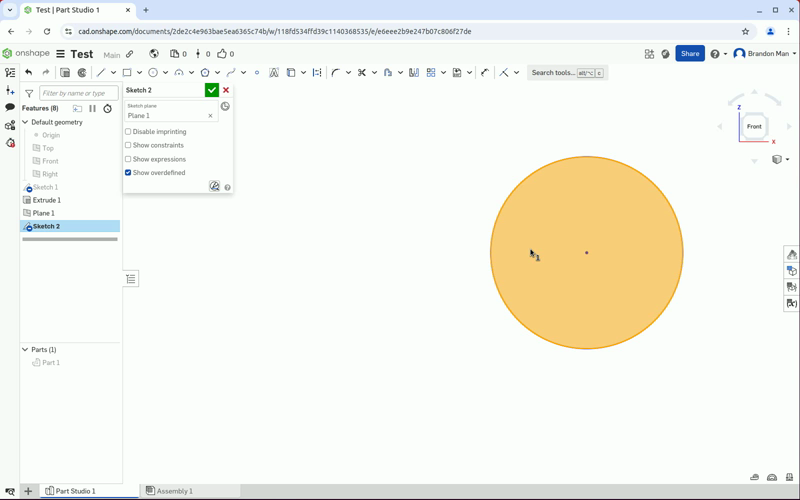
scroll(-6)
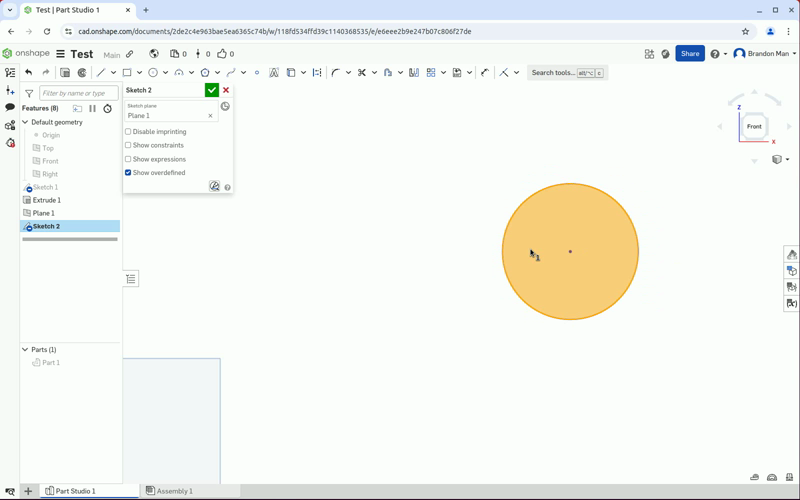
scroll(-6)
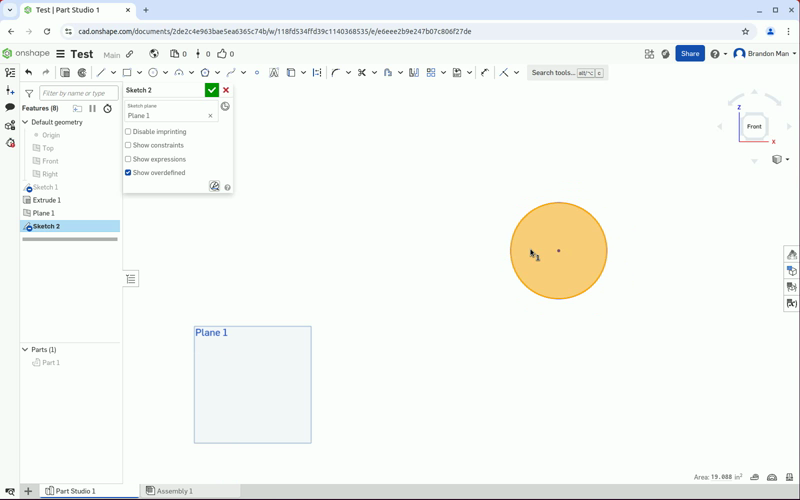
scroll(-6)
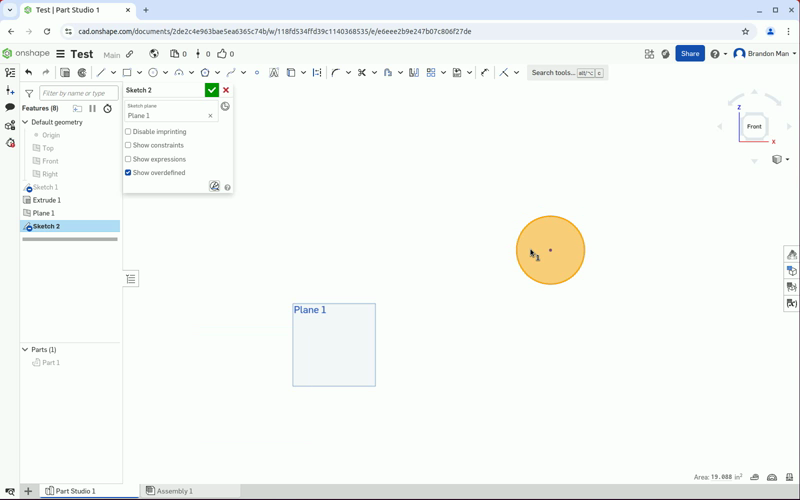
scroll(-6)
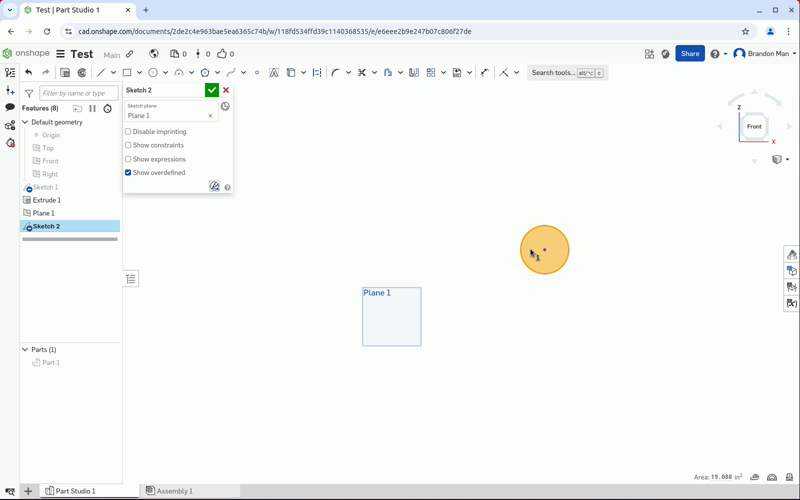
scroll(-6)
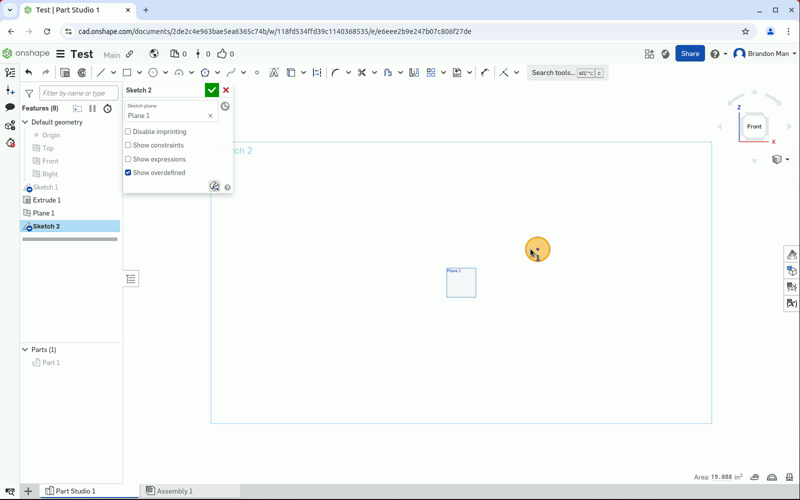
mouse_move(73, 352)
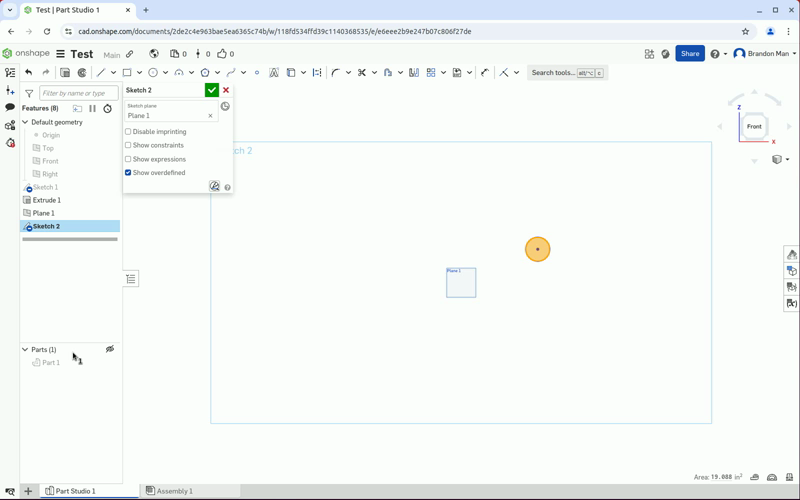
key(shift+y)
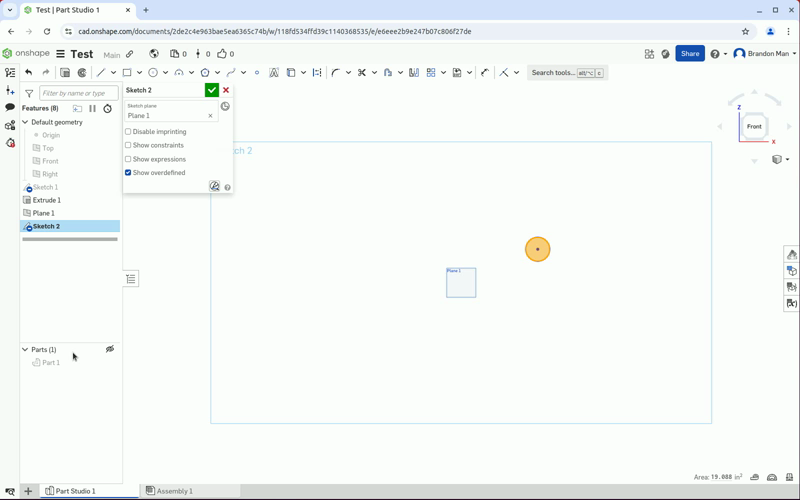
key(shift+e)
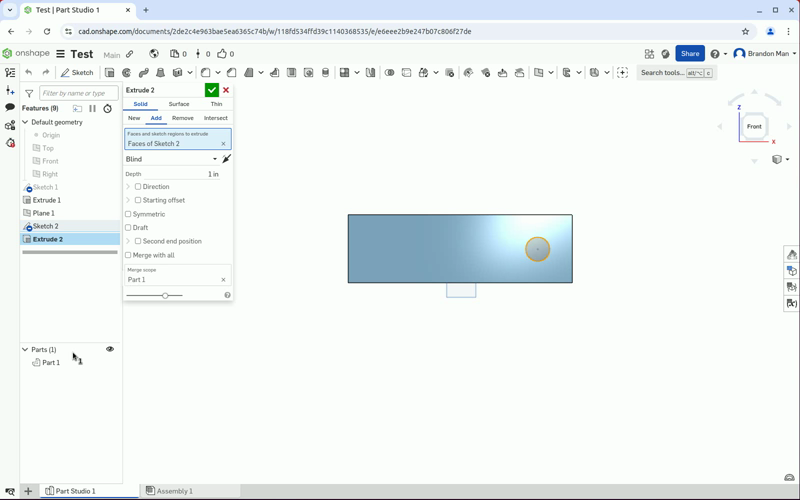
mouse_move(143, 106)
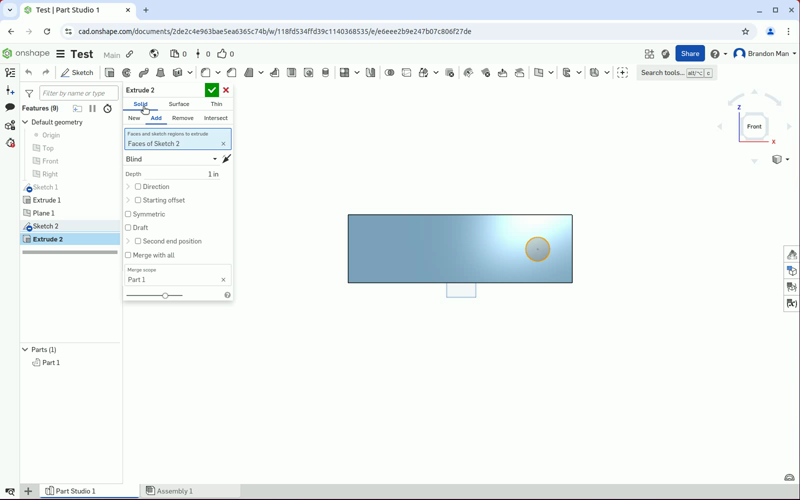
click(143, 106)
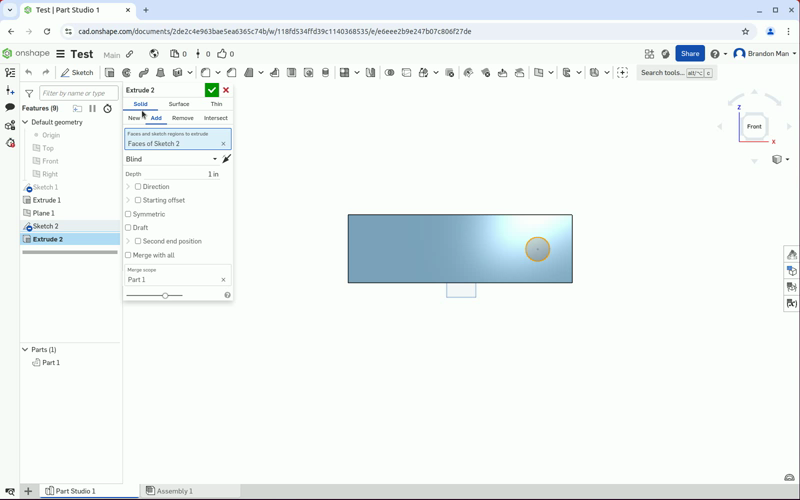
mouse_move(137, 120)
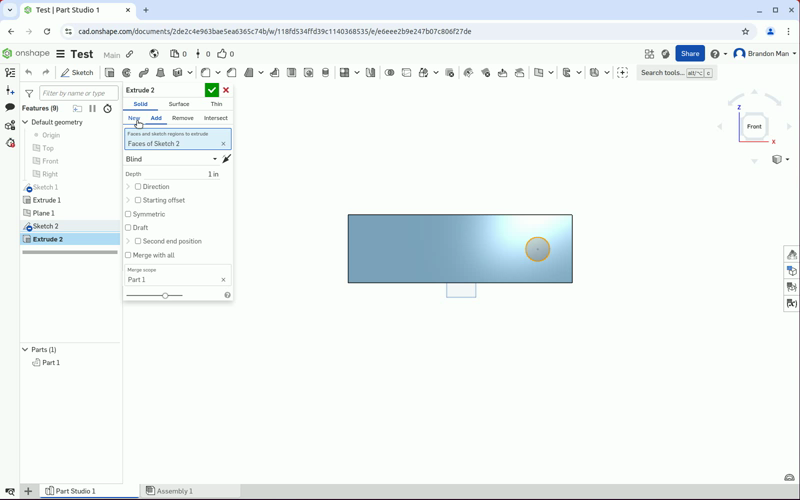
click(137, 120)
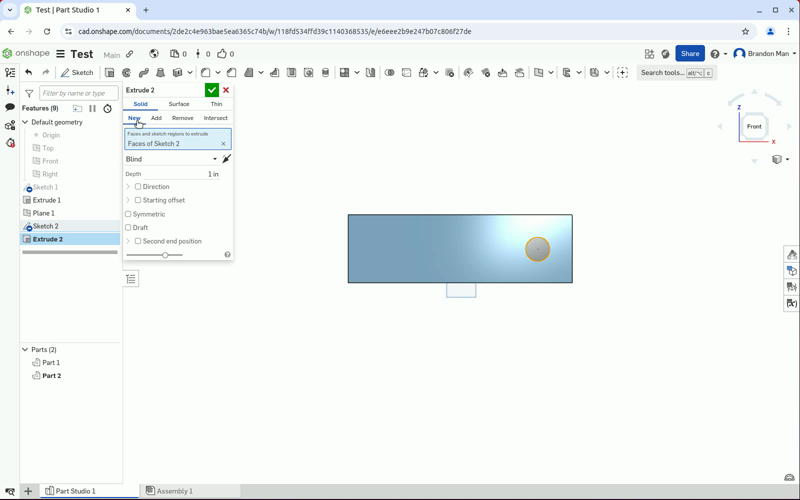
key(tab, 4)
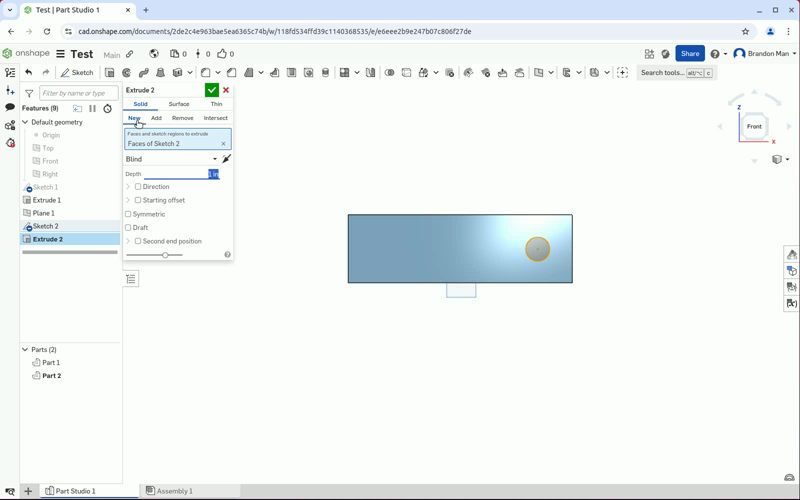
text(2.889)
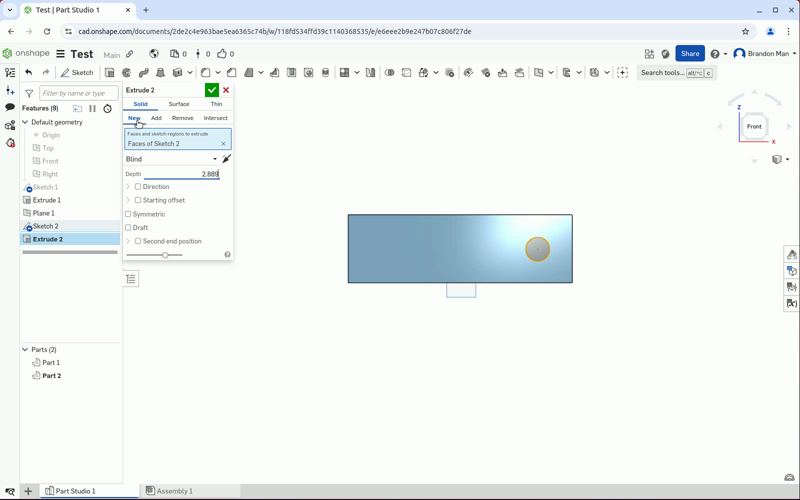
key(enter)
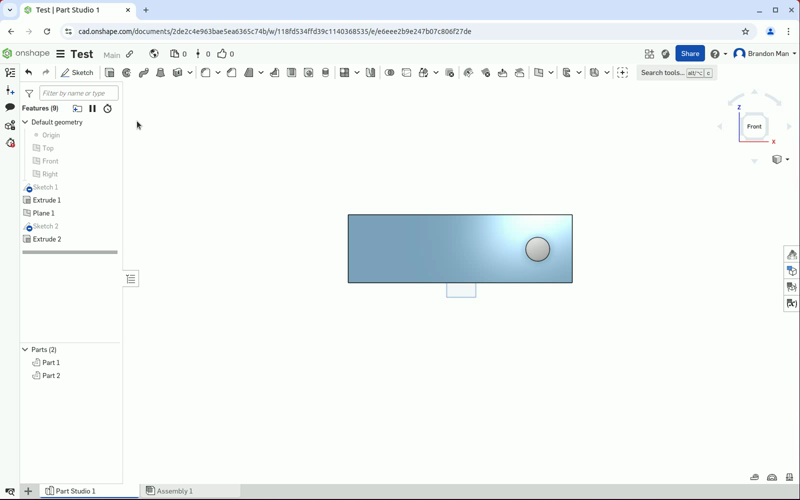
key(shift+h)
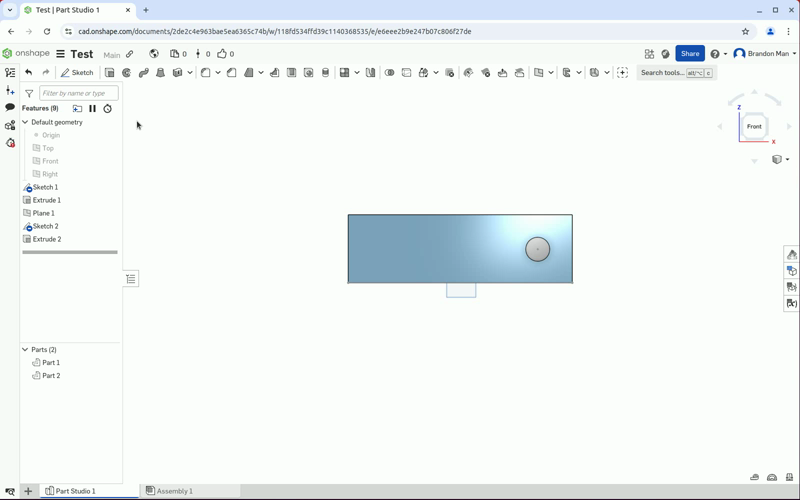
key(shift+h)
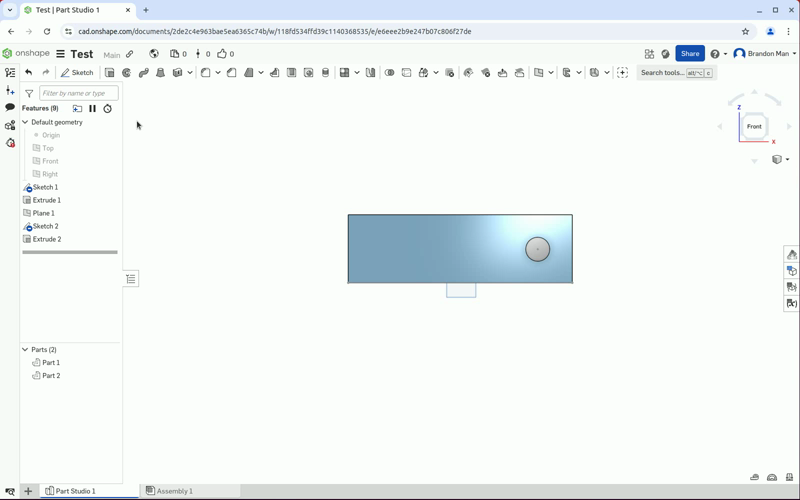
key(shift+7)
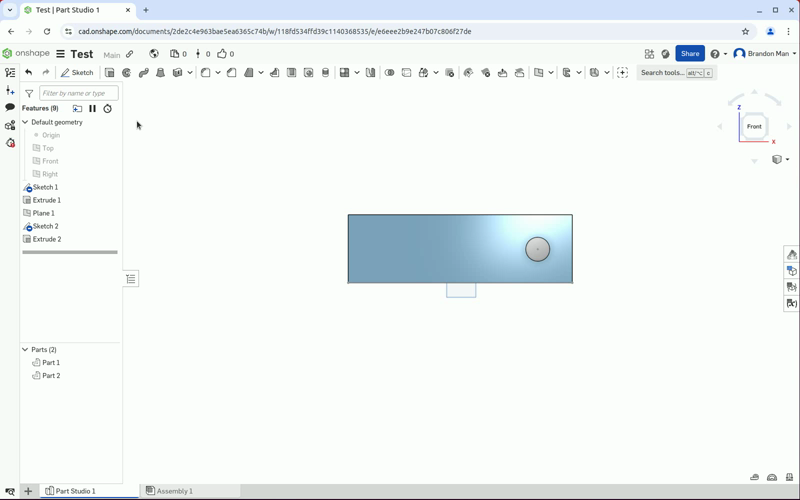
key(left, 2)
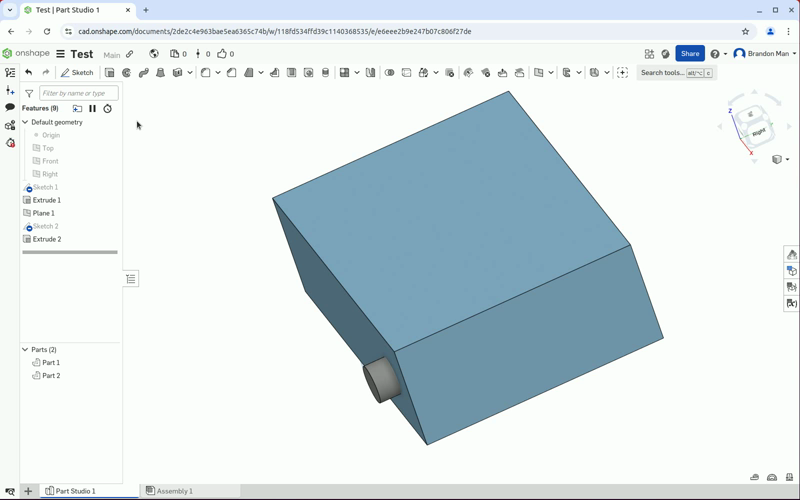
key(down, 2)
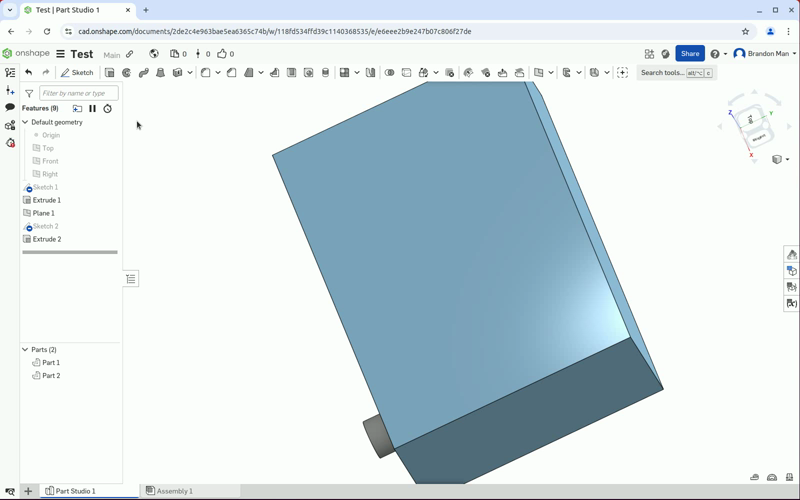
key(up, 2)
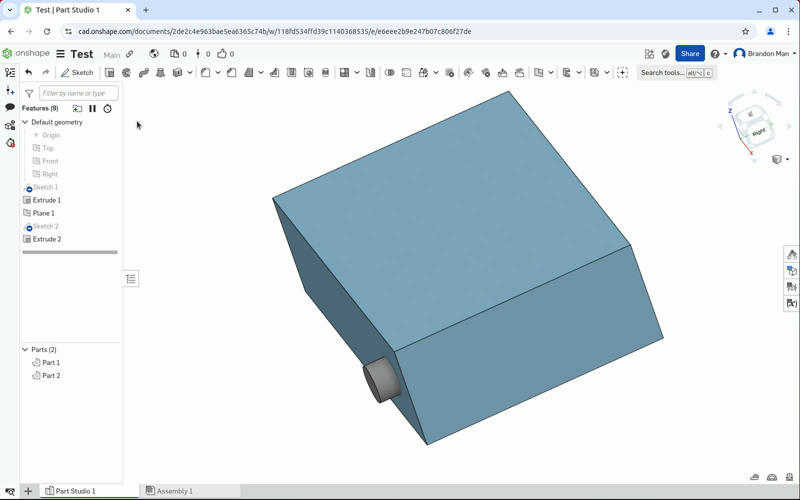
key(right, 2)
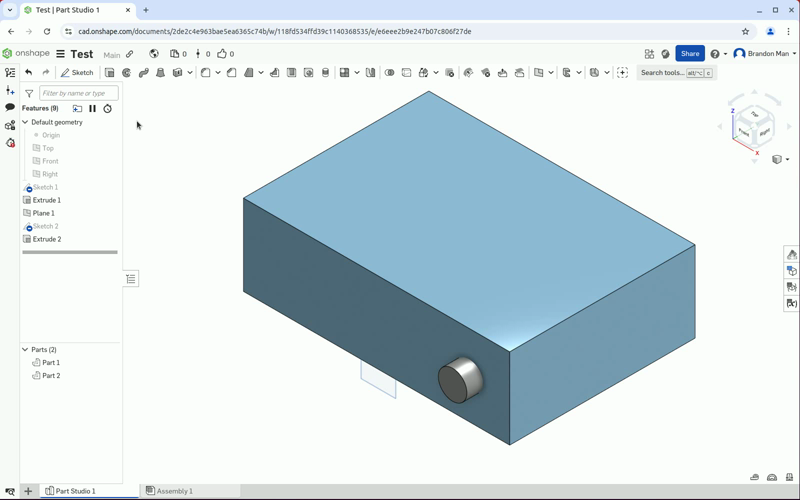
mouse_move(73, 189)
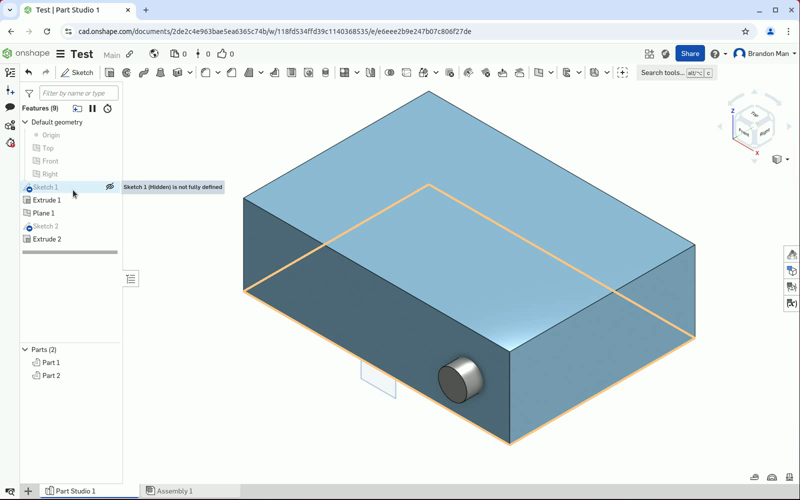
click(73, 189)